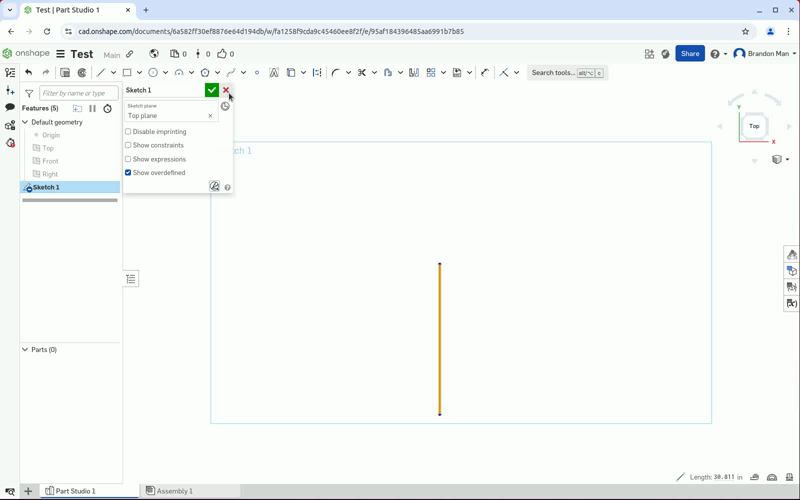
key(shift+h)
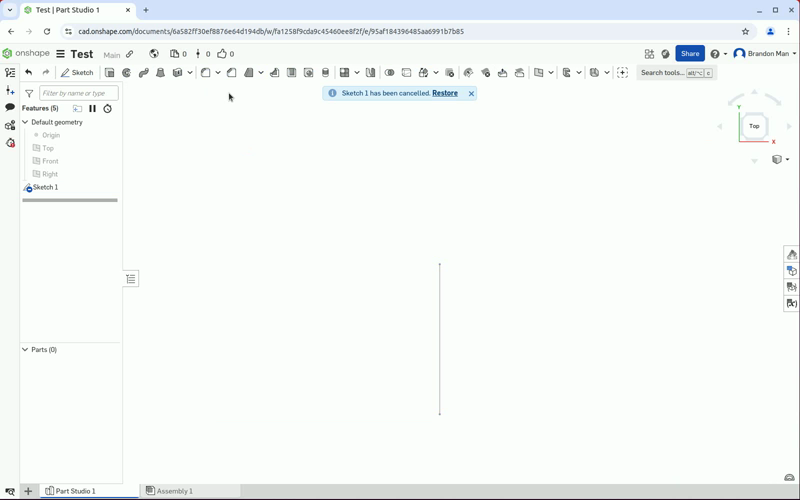
key(shift+s)
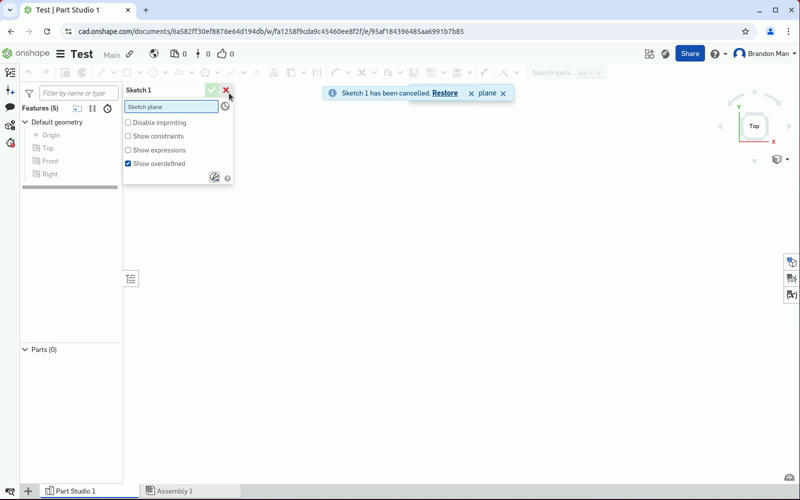
mouse_move(73, 150)
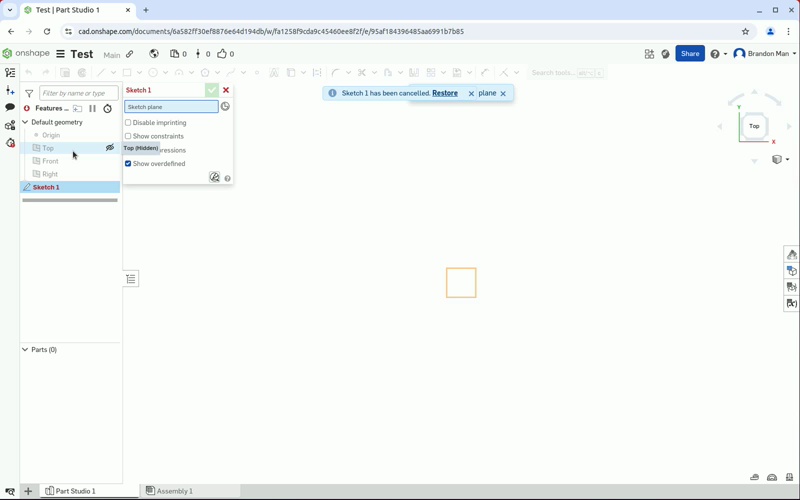
click(73, 150)
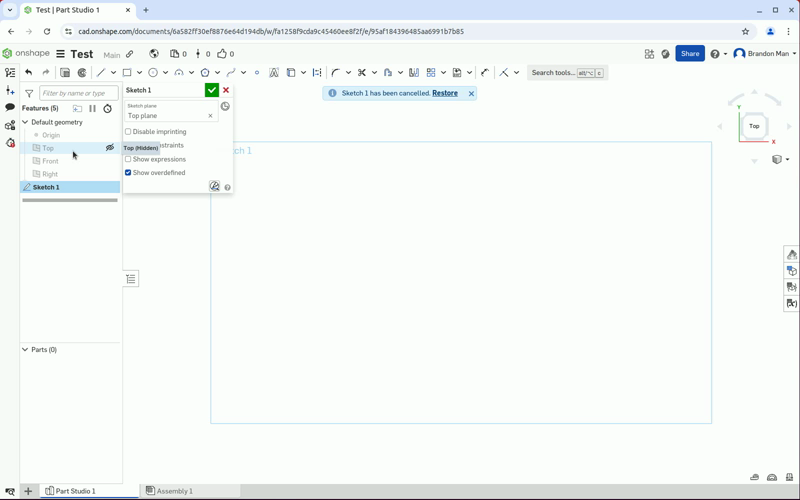
mouse_move(73, 352)
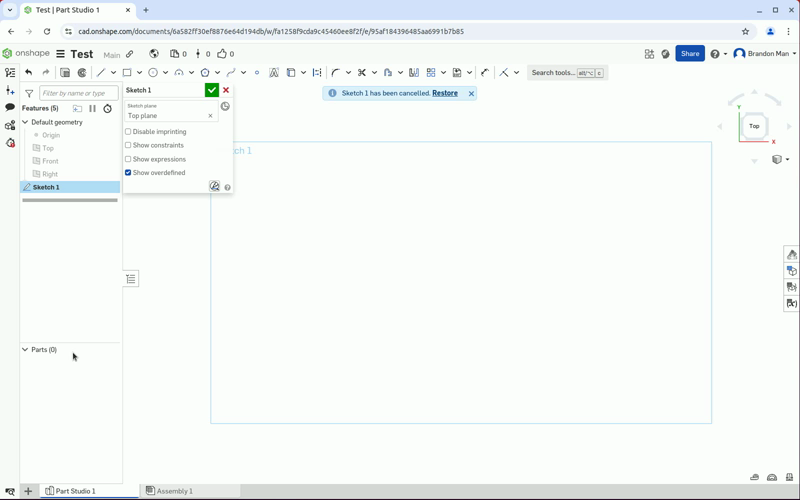
key(y)
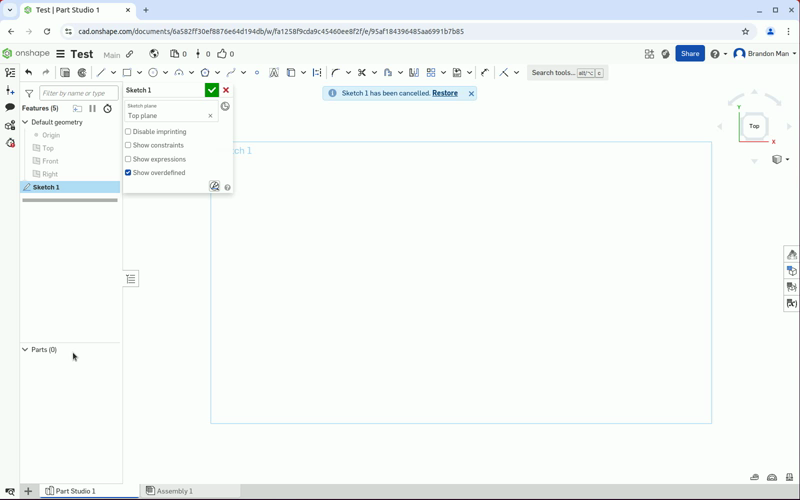
key(l)
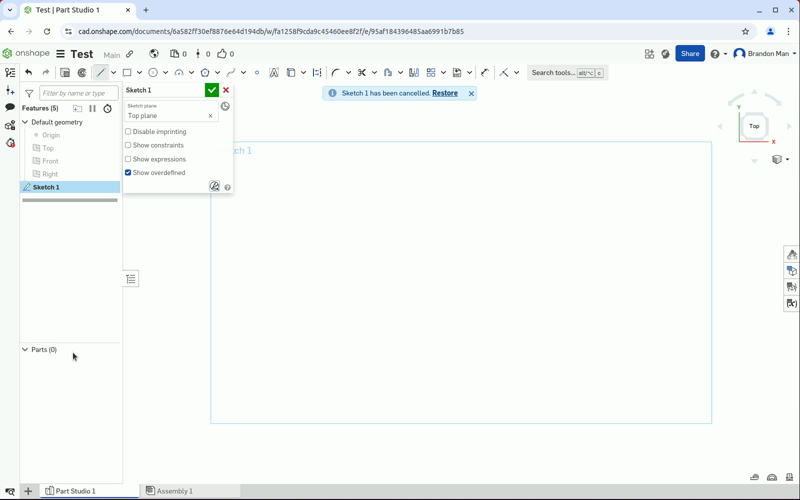
key_down(shift)
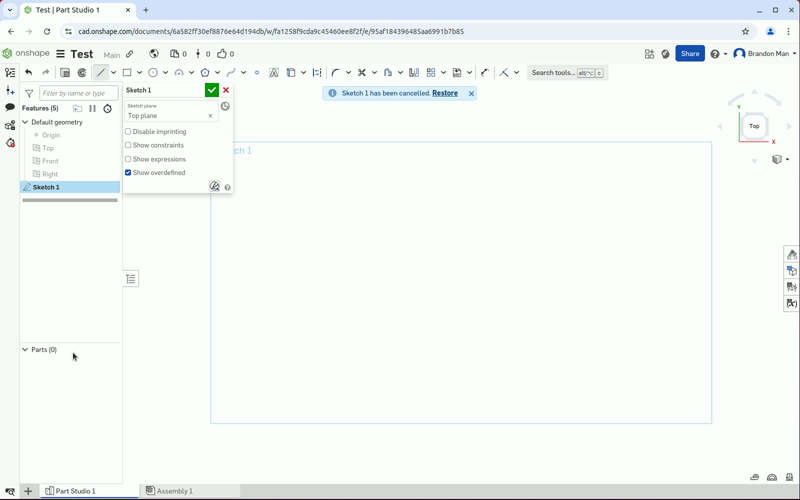
mouse_move(460, 282)
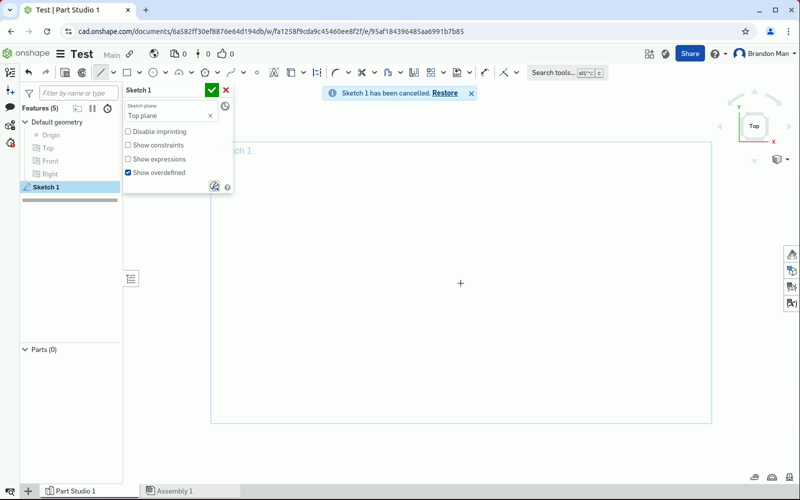
click(460, 282)
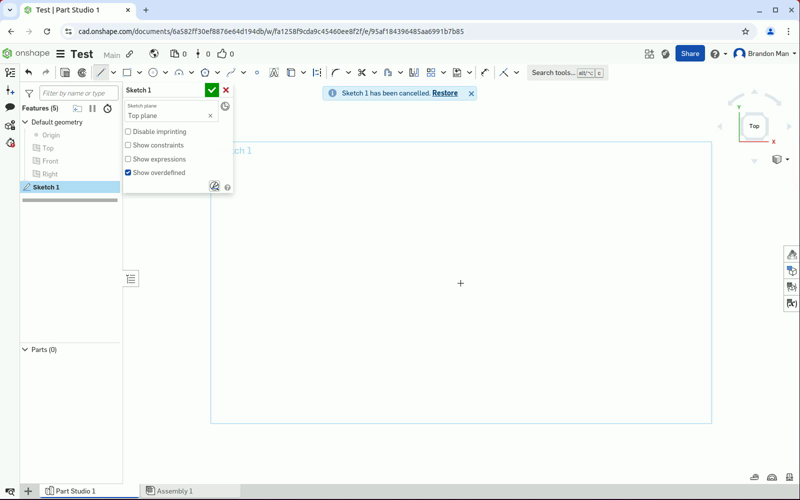
key_up(shift)
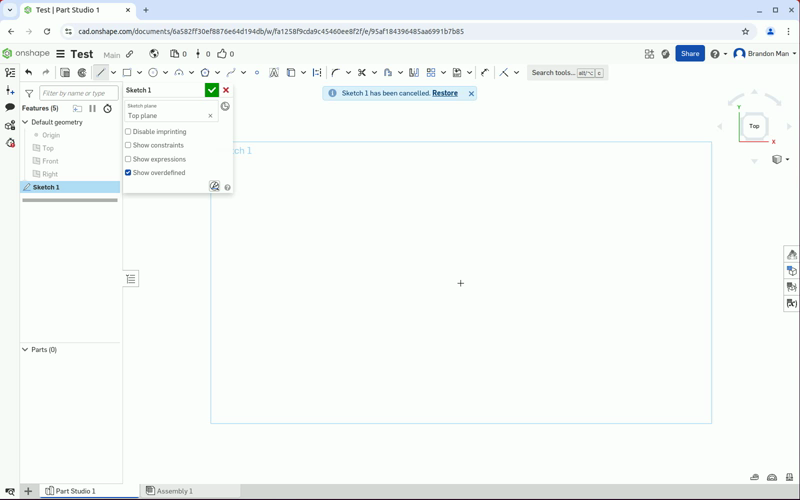
key_down(shift)
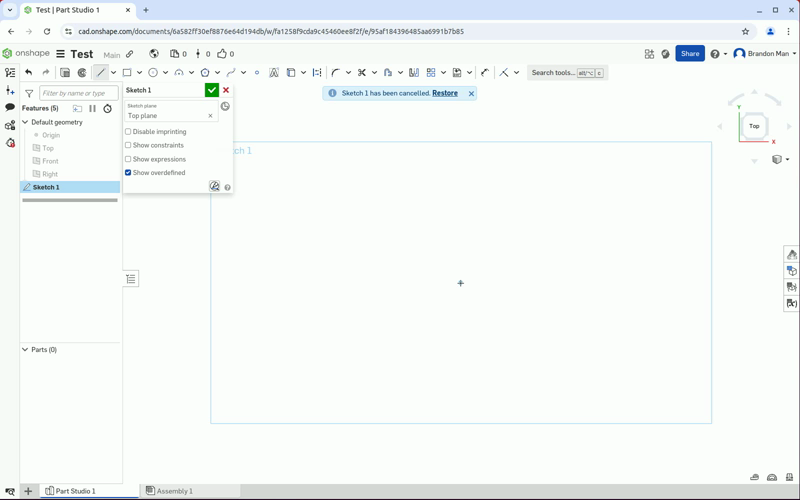
mouse_move(490, 282)
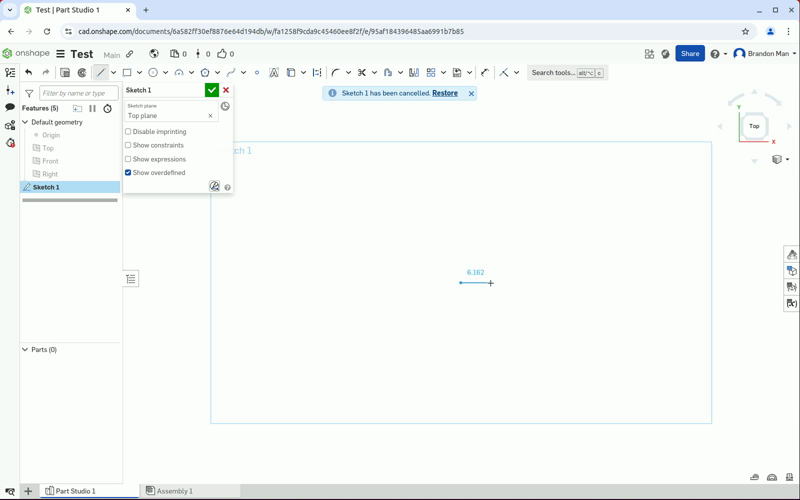
mouse_move(509, 282)
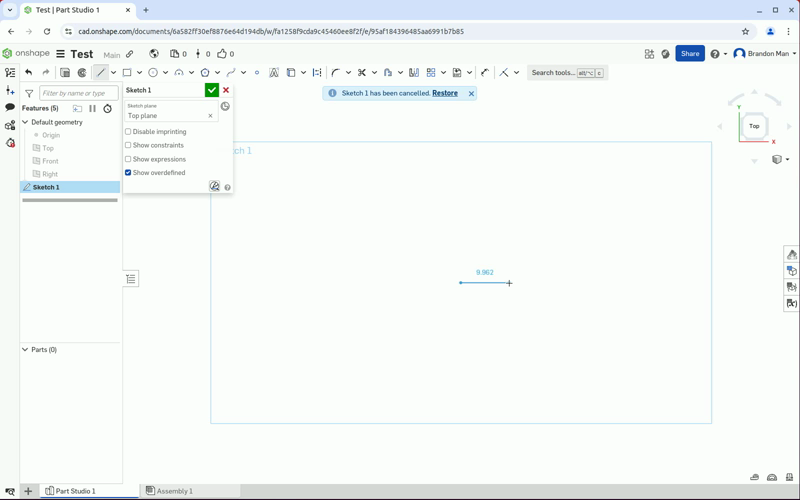
click(509, 282)
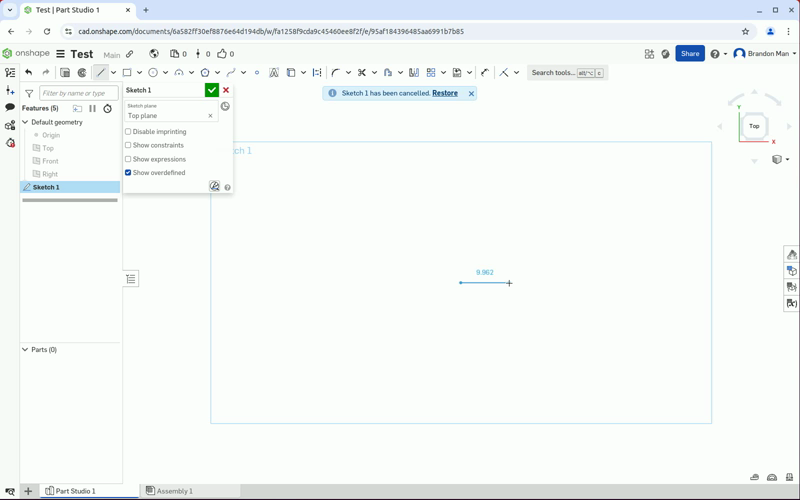
key_up(shift)
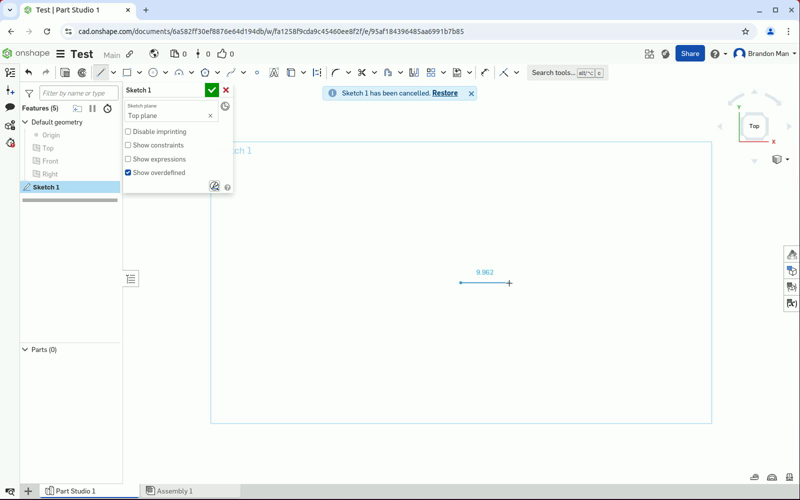
key_down(shift)
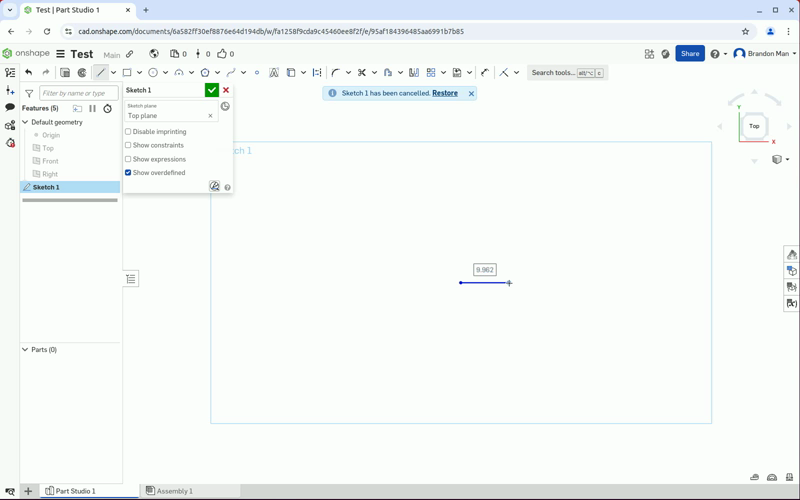
mouse_move(539, 282)
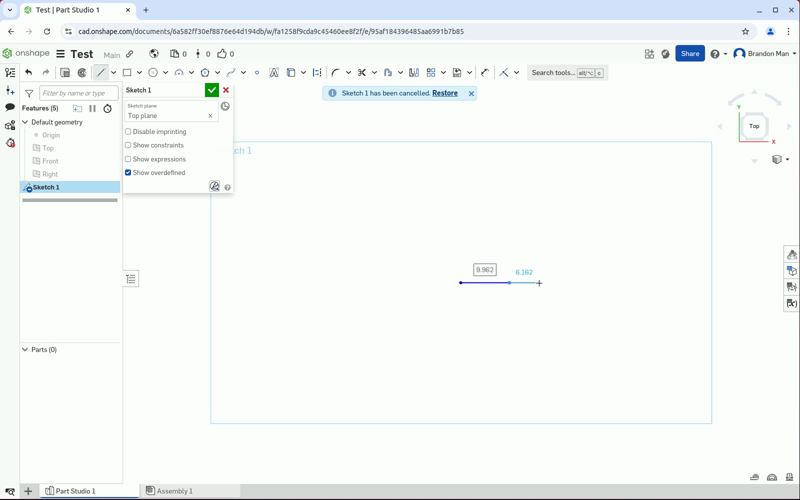
mouse_move(509, 234)
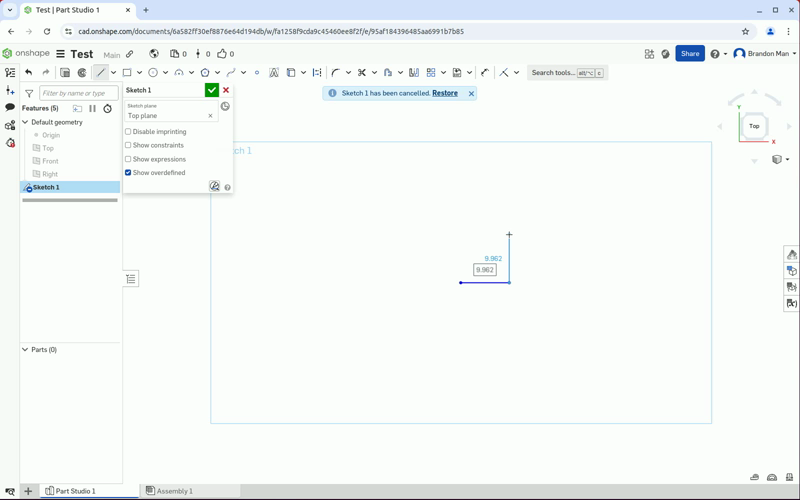
click(509, 234)
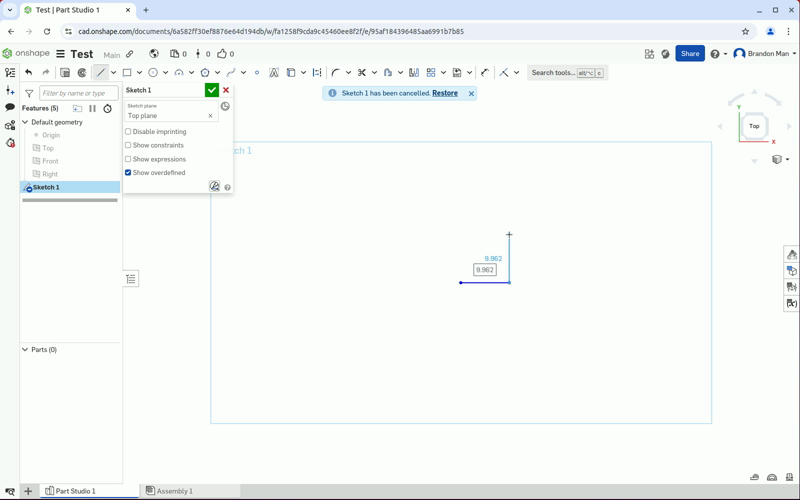
key_up(shift)
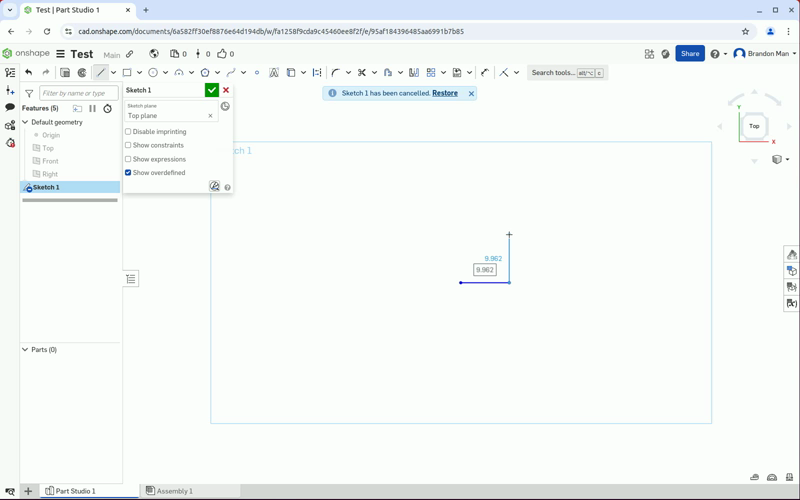
key_down(shift)
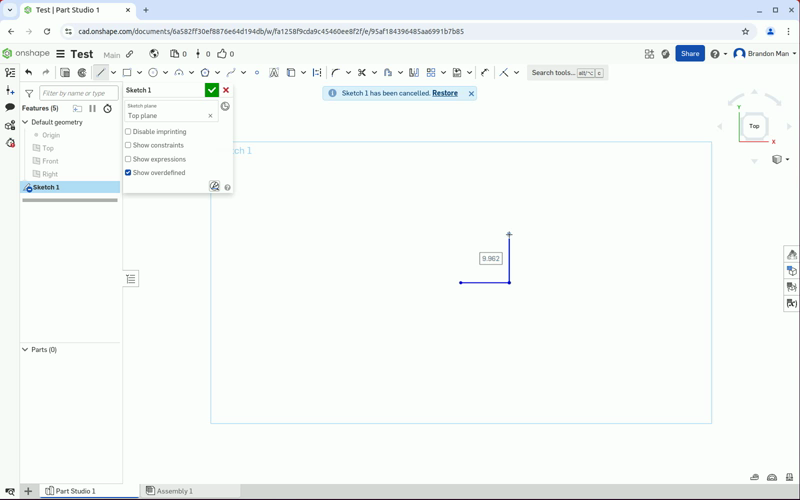
mouse_move(539, 234)
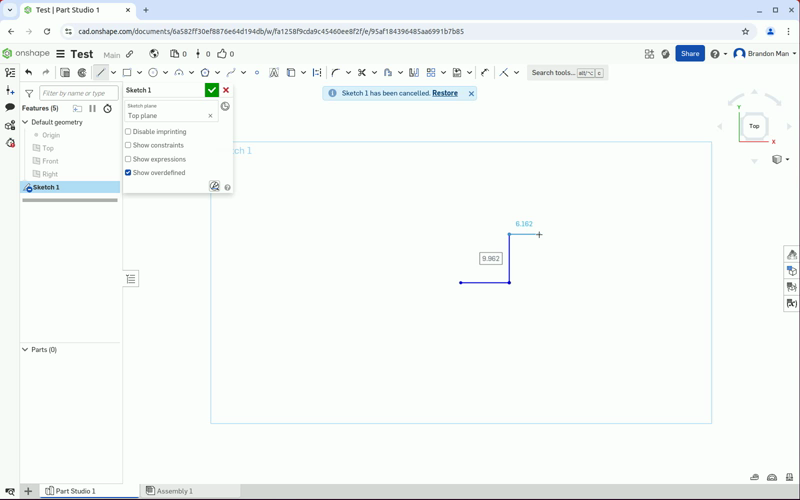
mouse_move(460, 234)
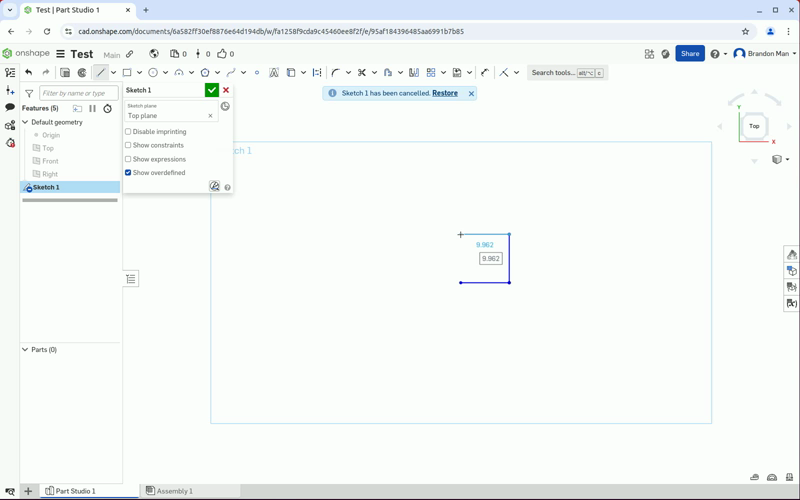
click(460, 234)
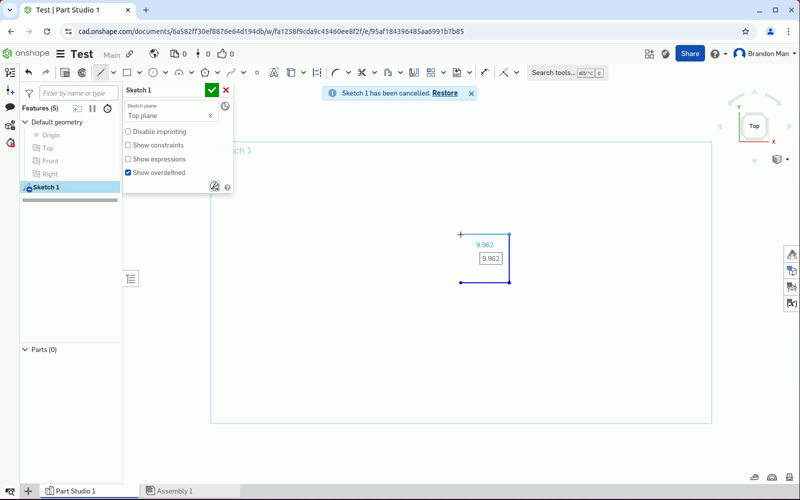
key_up(shift)
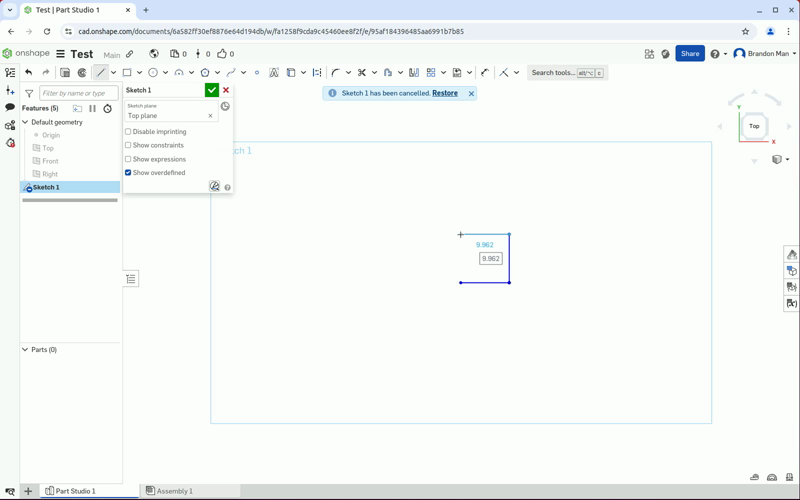
mouse_move(490, 234)
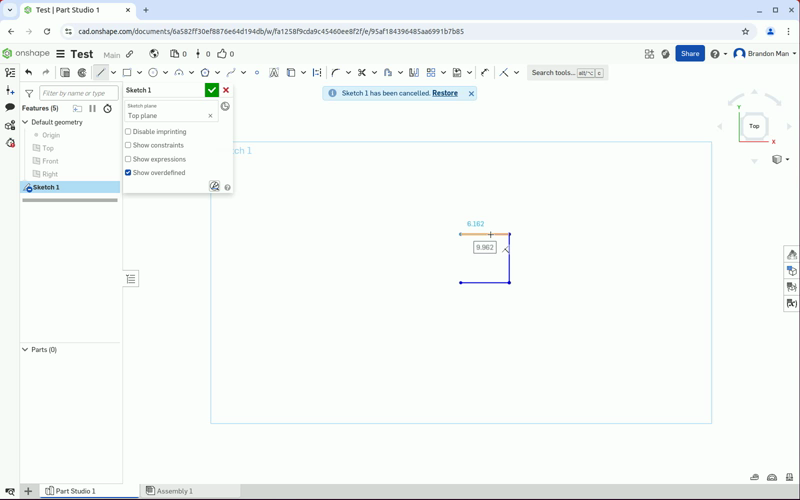
key_down(shift)
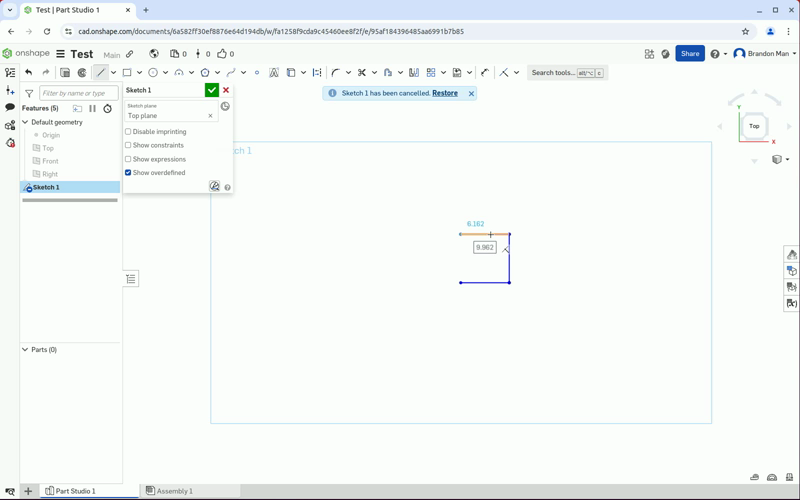
mouse_move(460, 282)
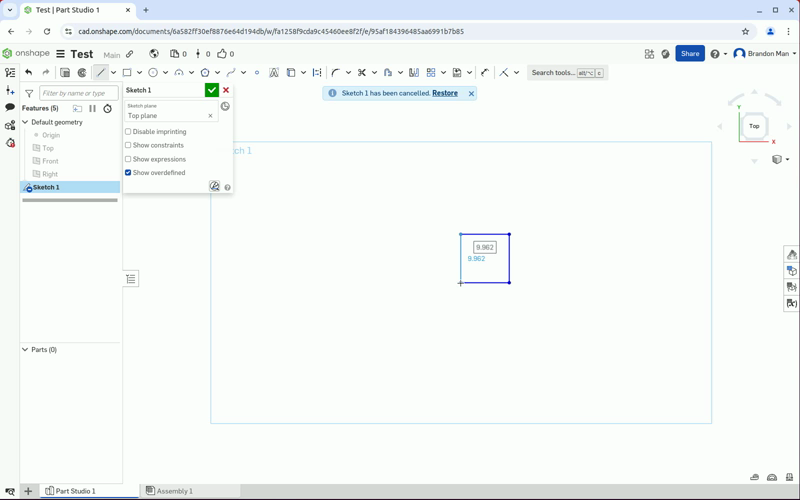
key_up(shift)
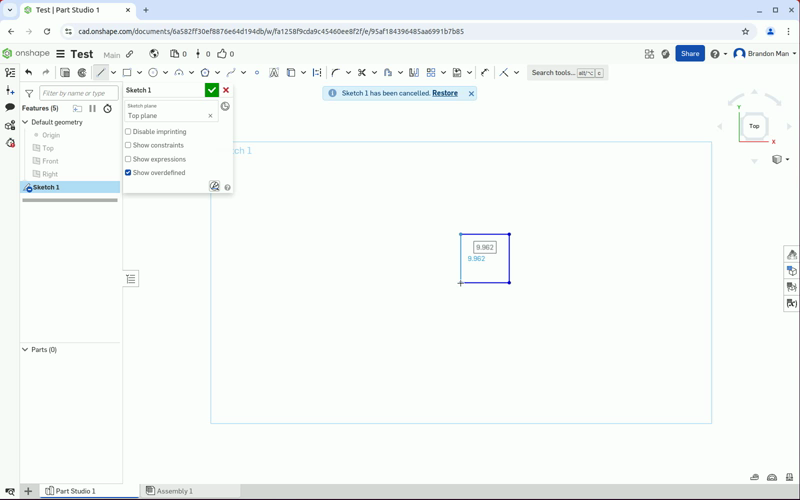
click(460, 282)
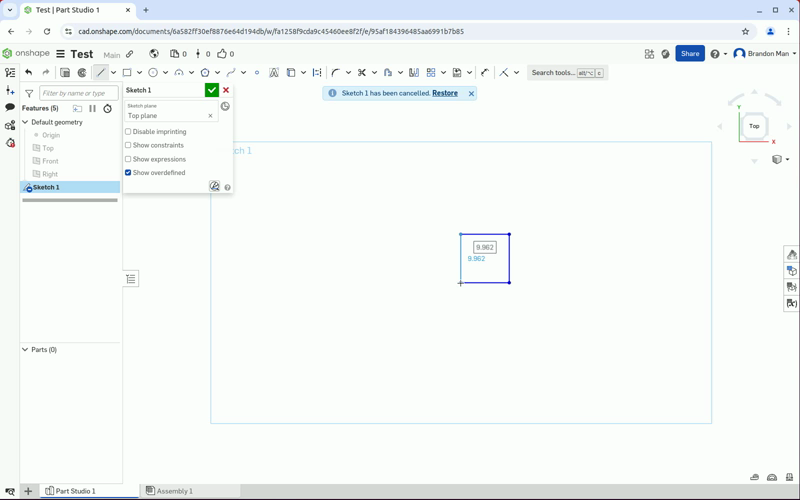
key(esc)
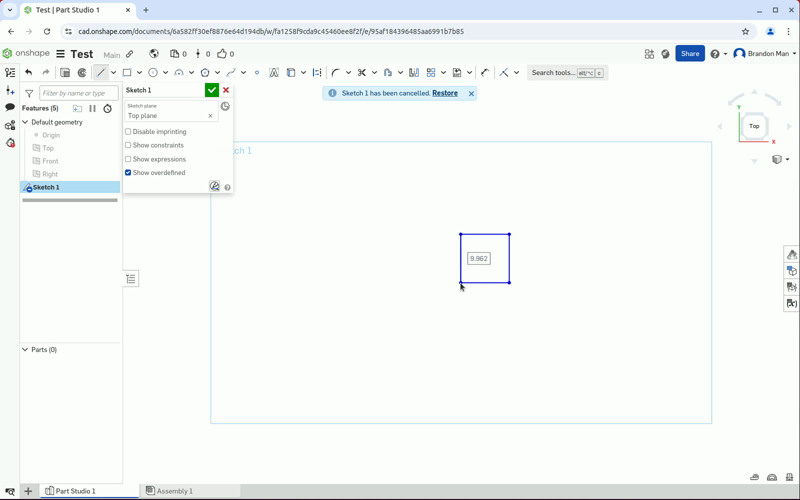
key(c)
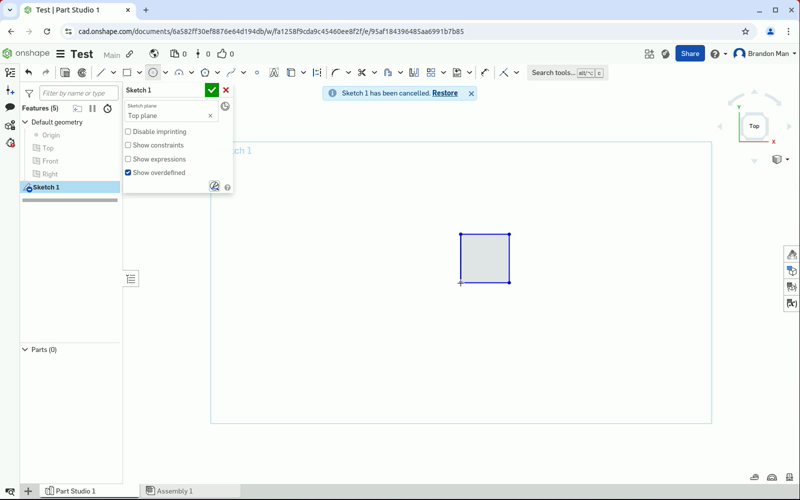
key_down(shift)
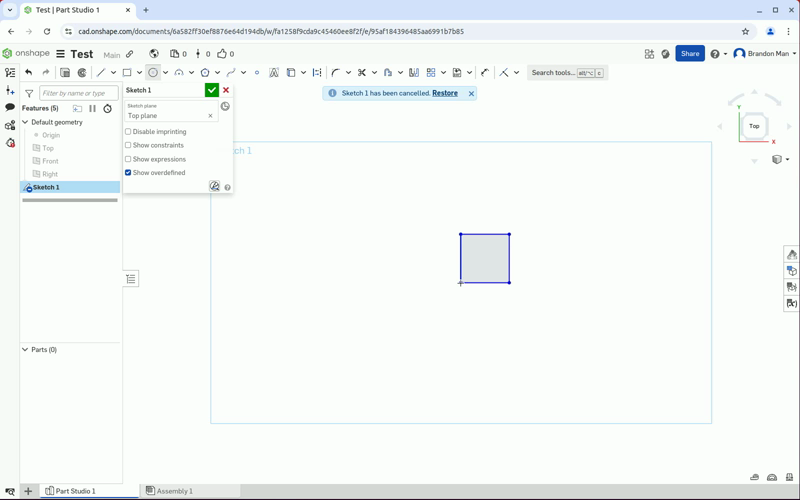
mouse_move(485, 258)
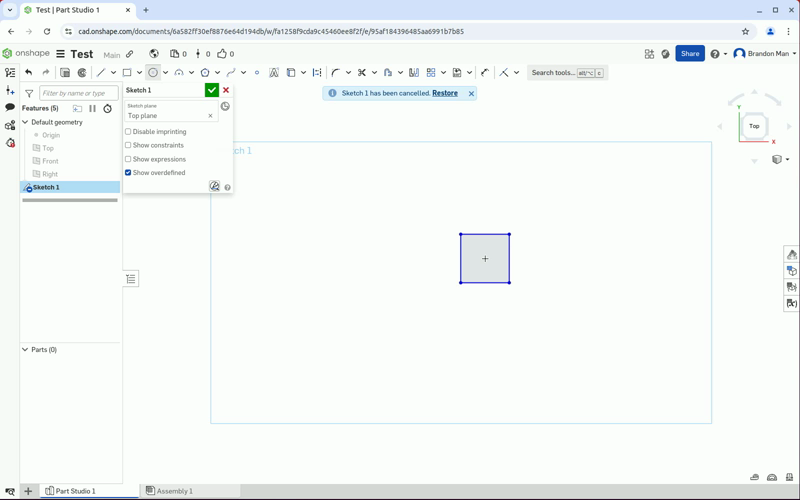
click(485, 258)
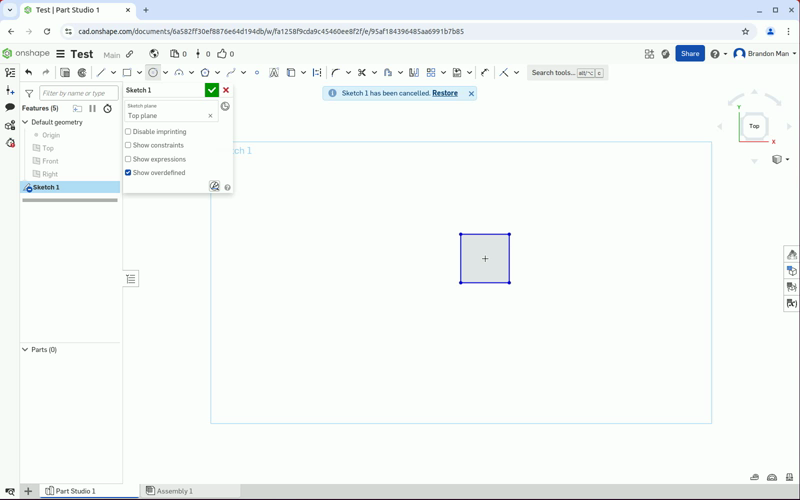
key_up(shift)
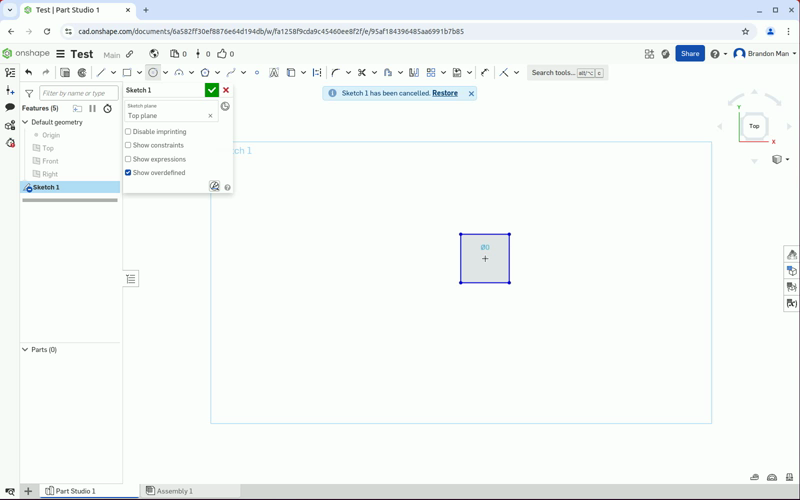
mouse_move(493, 258)
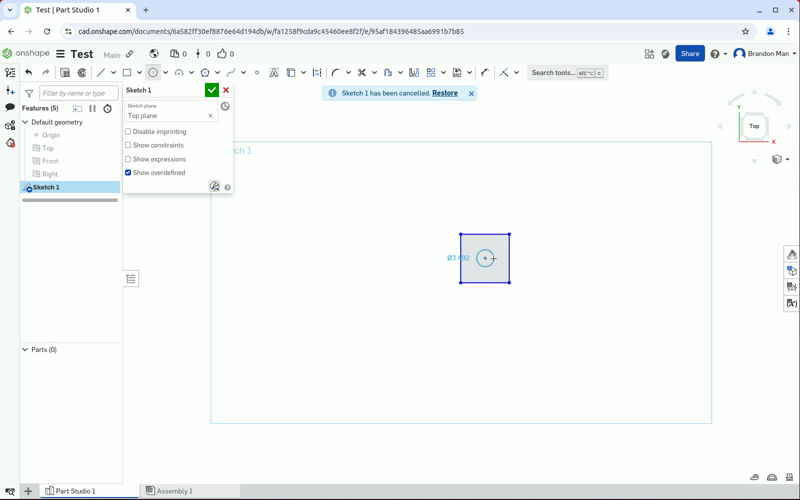
click(493, 258)
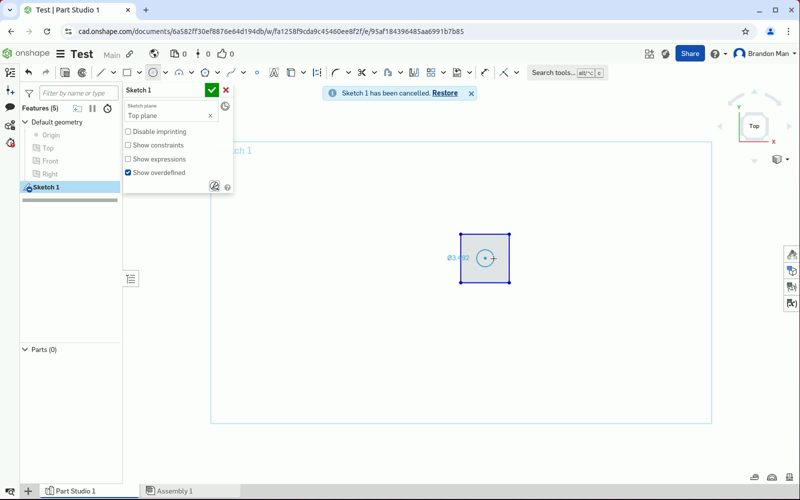
key(esc)
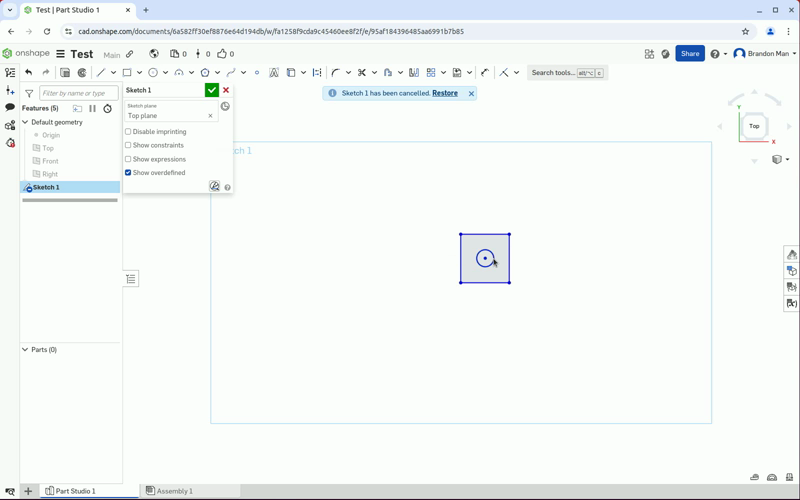
mouse_move(497, 269)
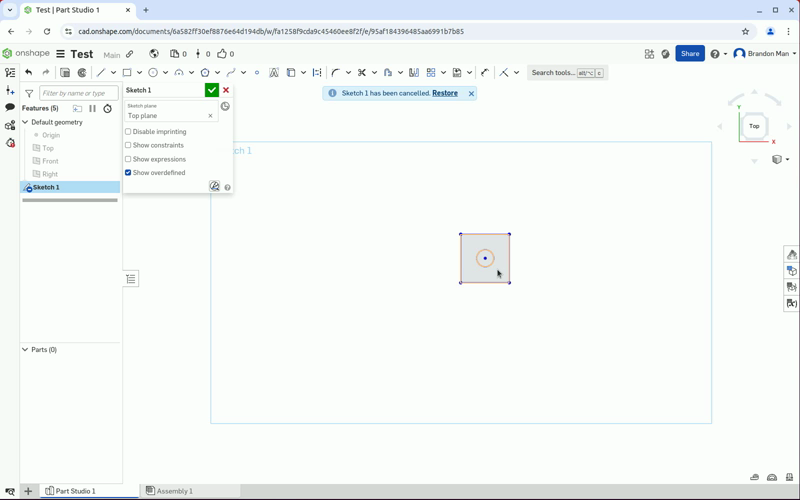
click(497, 269)
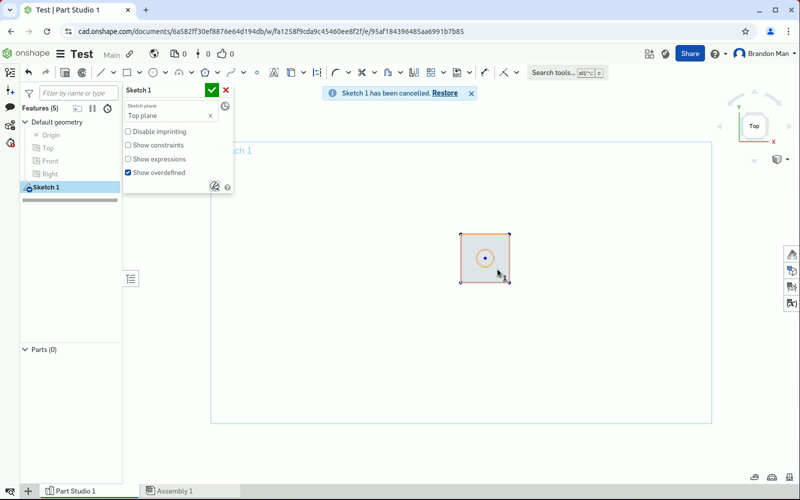
mouse_move(73, 352)
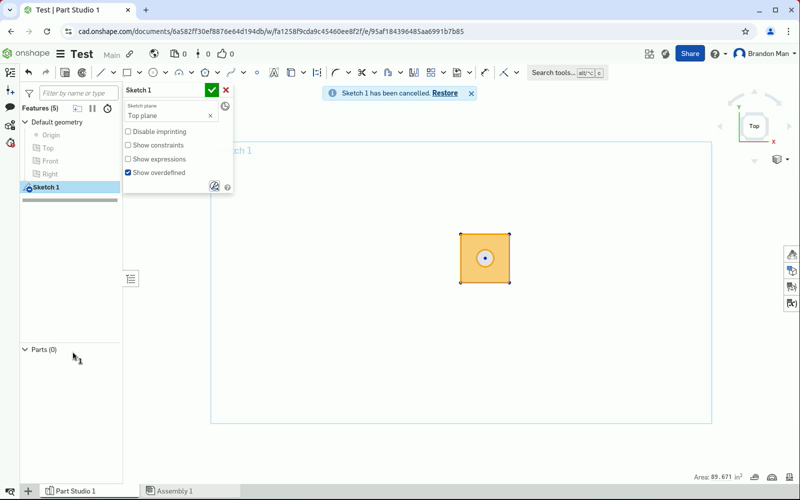
key(shift+y)
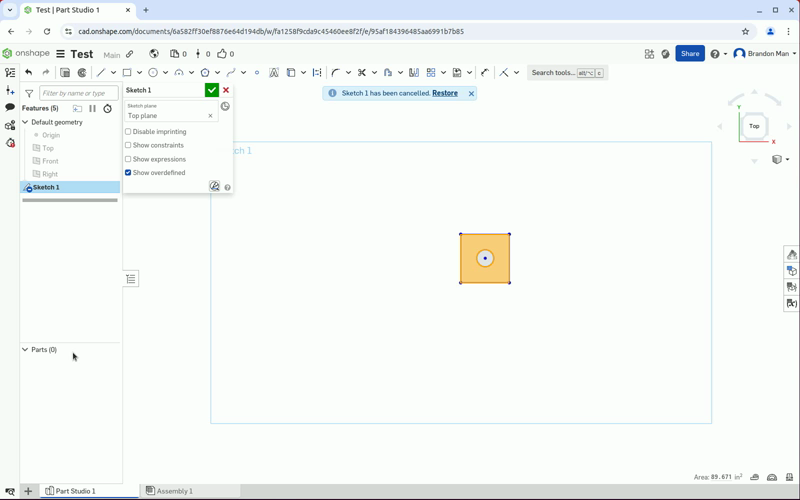
key(shift+e)
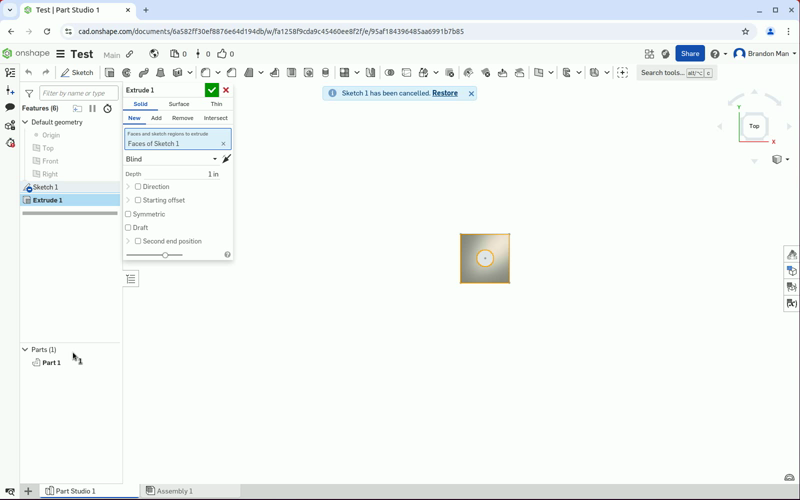
mouse_move(143, 106)
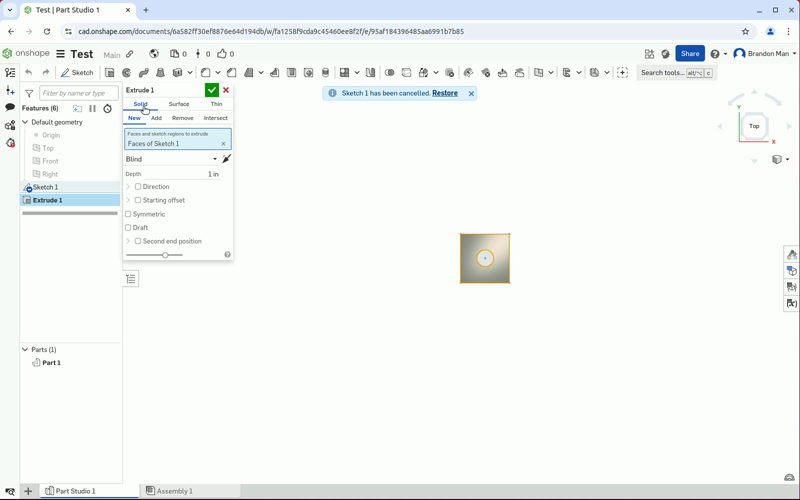
click(143, 106)
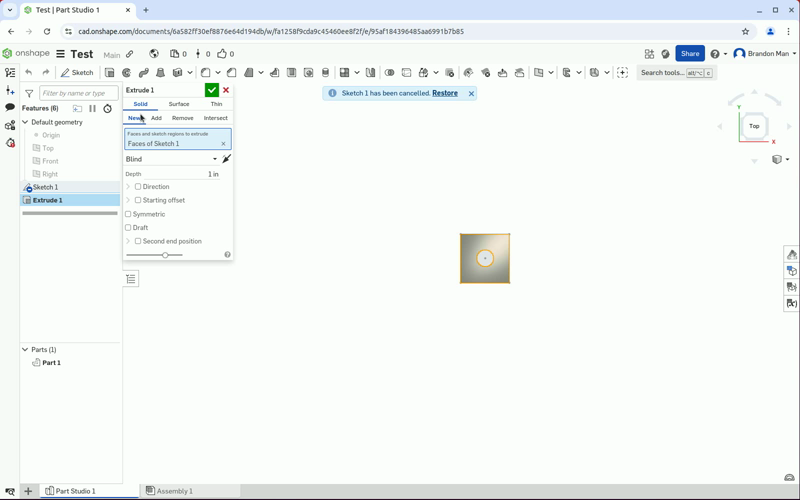
mouse_move(137, 120)
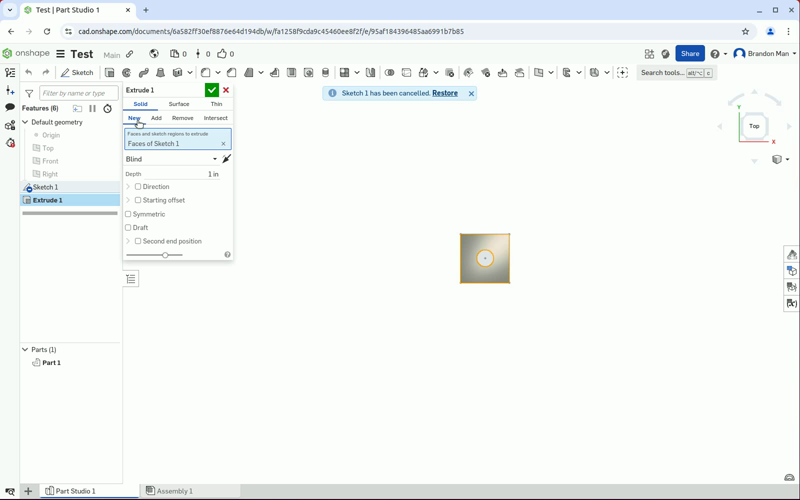
click(137, 120)
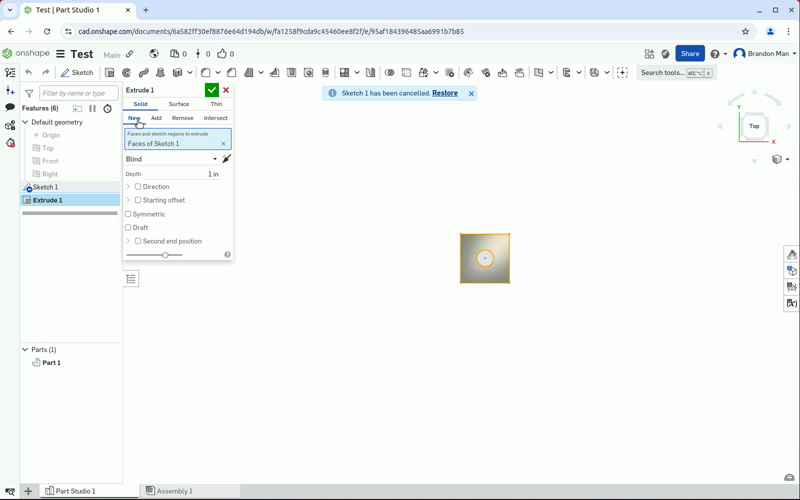
key(tab, 4)
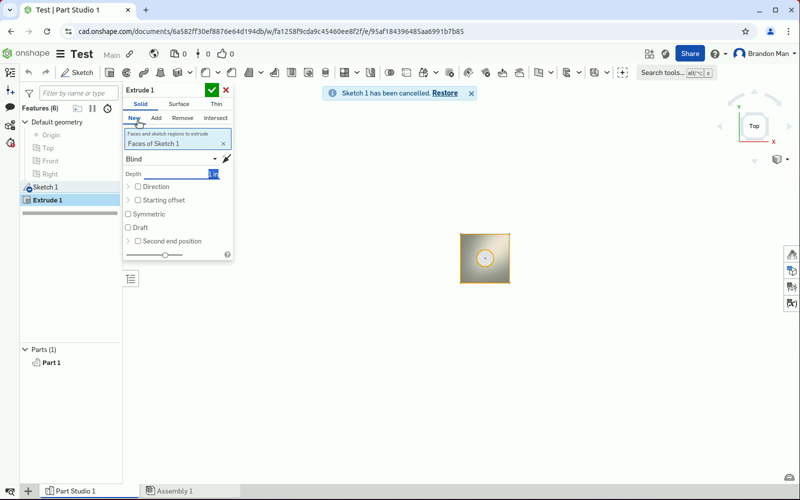
text(10.11)
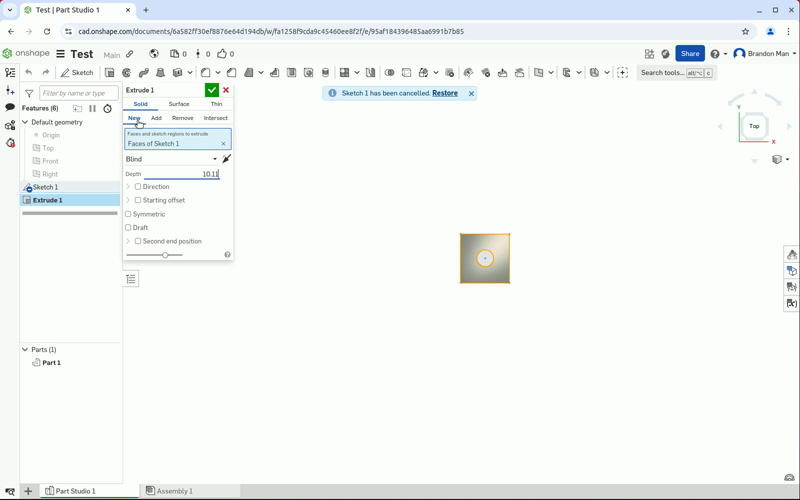
key(tab, 3)
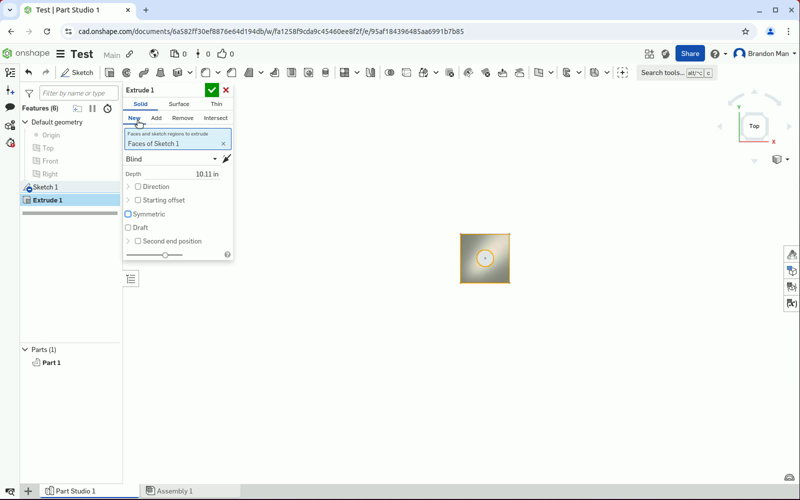
key(space)
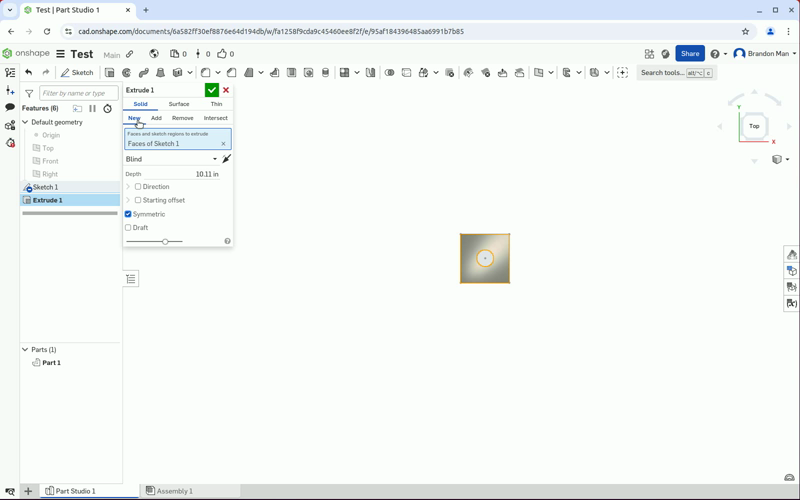
key(enter)
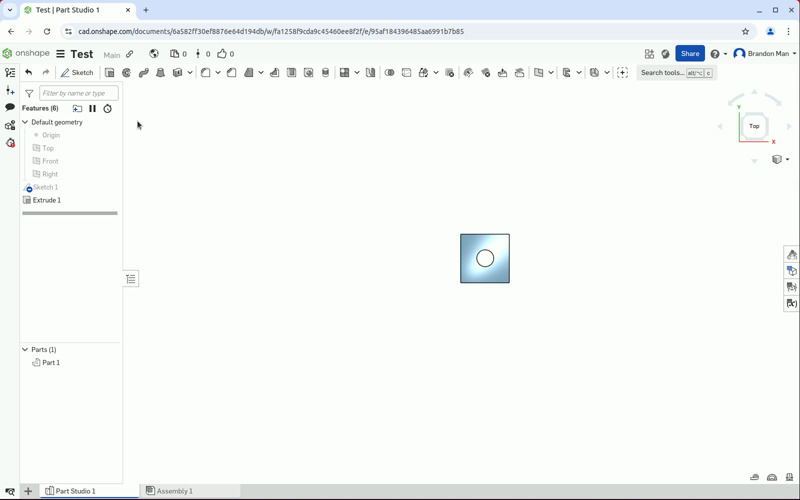
key(shift+h)
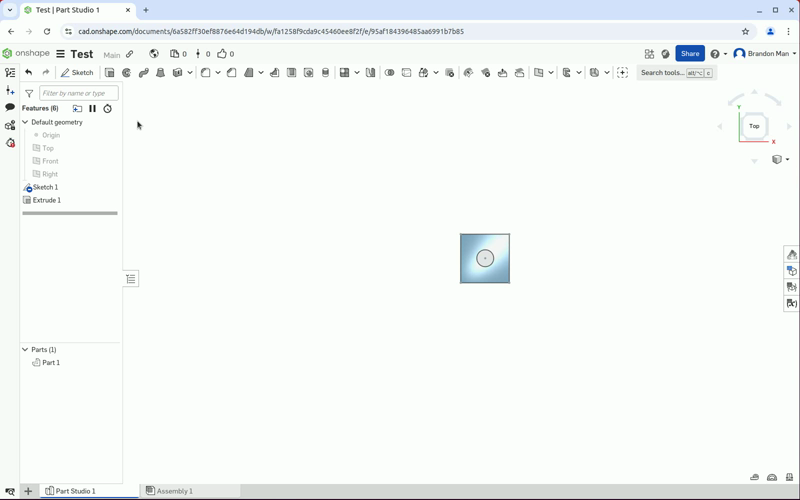
key(shift+h)
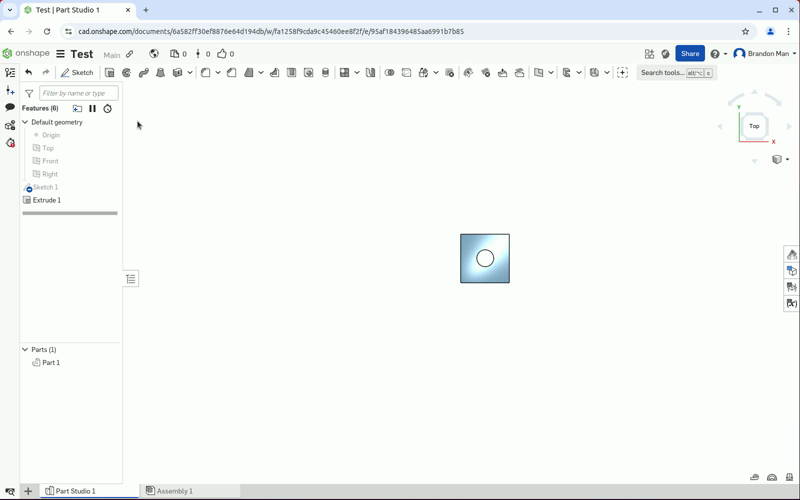
mouse_move(73, 189)
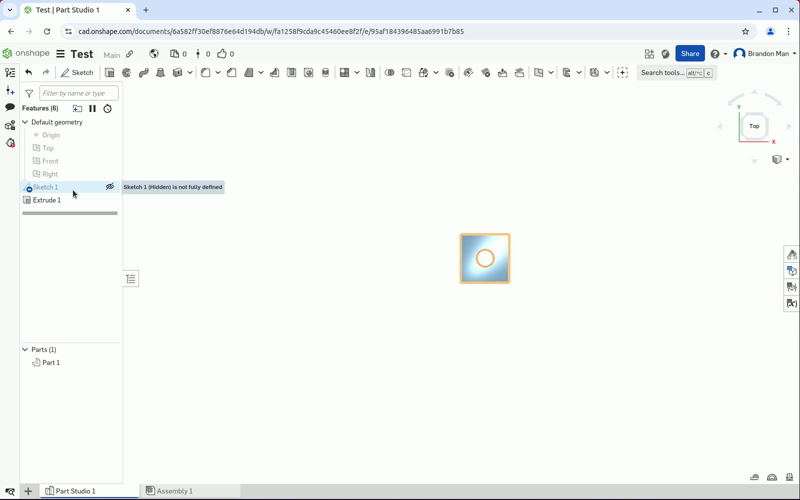
click(73, 189)
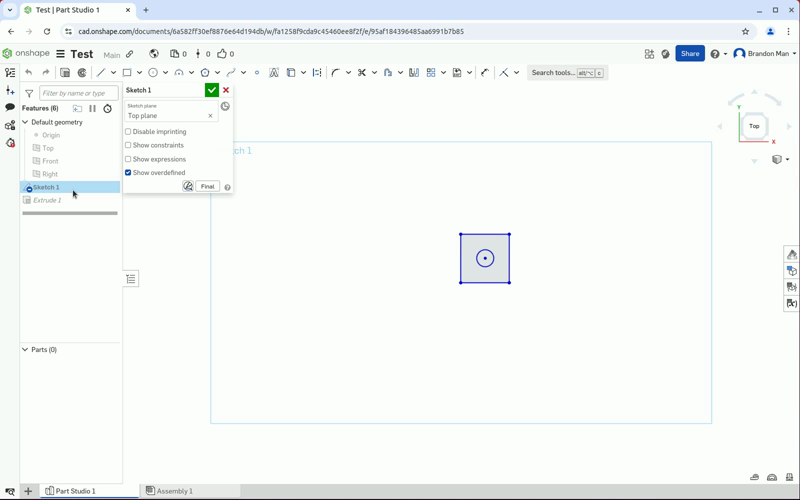
mouse_move(229, 92)
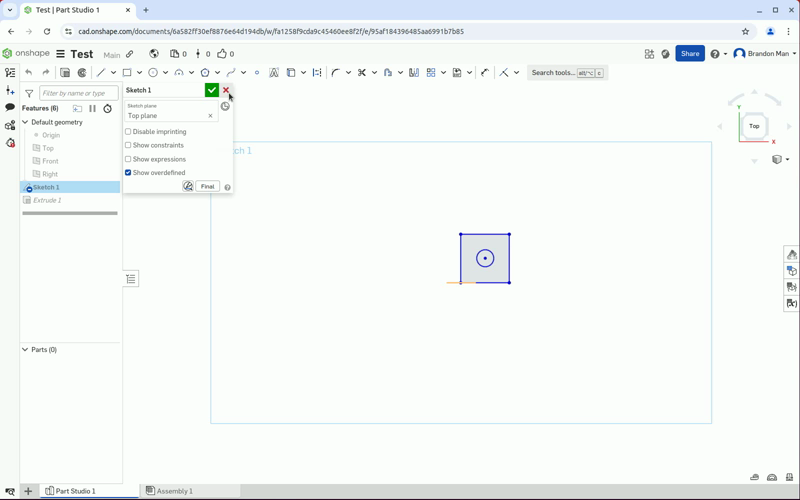
click(229, 92)
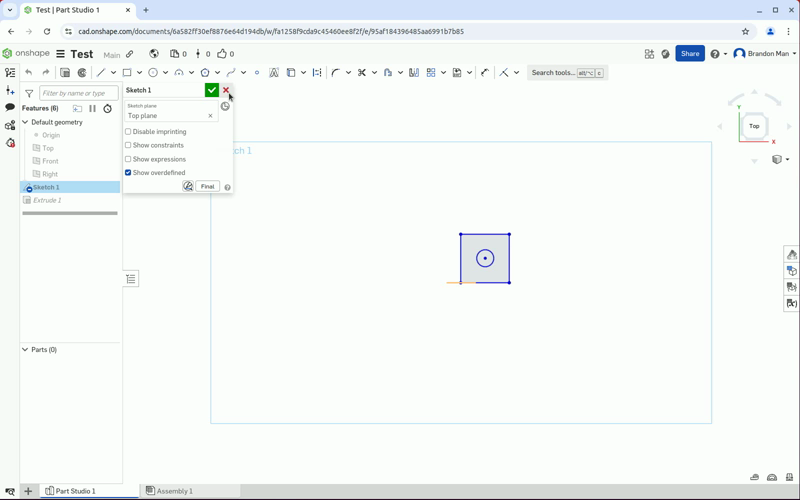
key(shift+s)
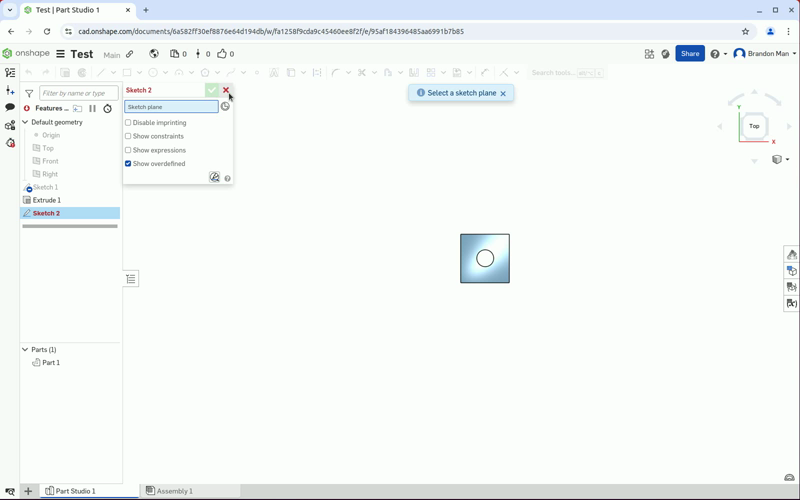
mouse_move(73, 150)
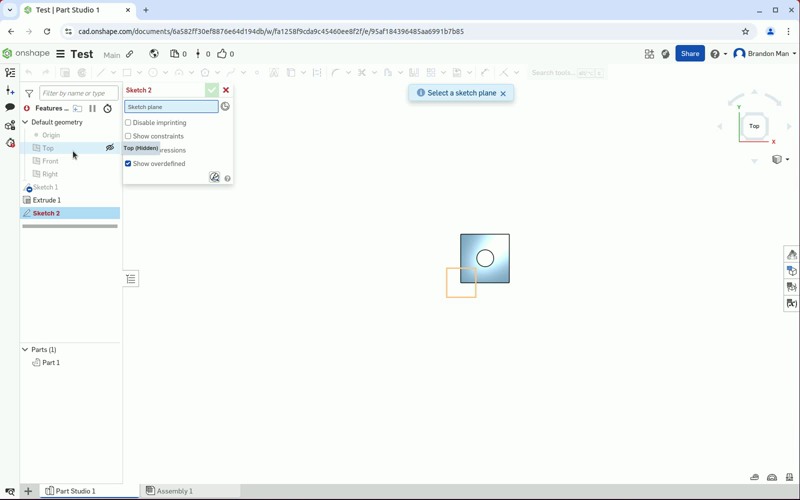
click(73, 150)
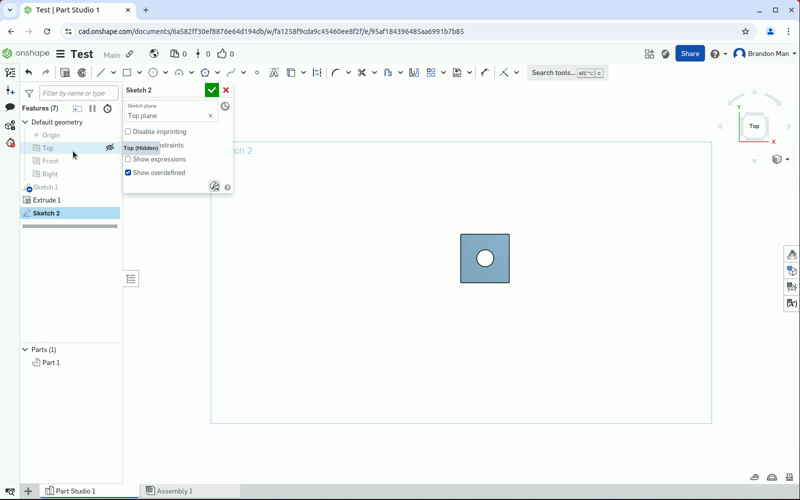
mouse_move(73, 352)
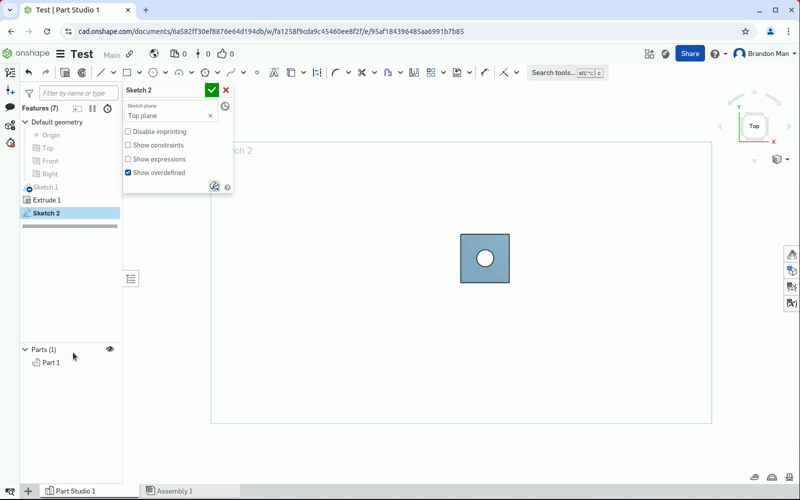
key(y)
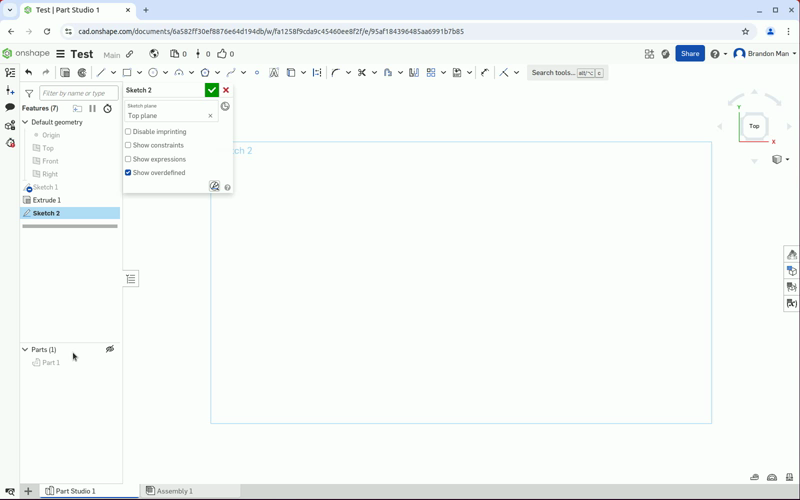
key(l)
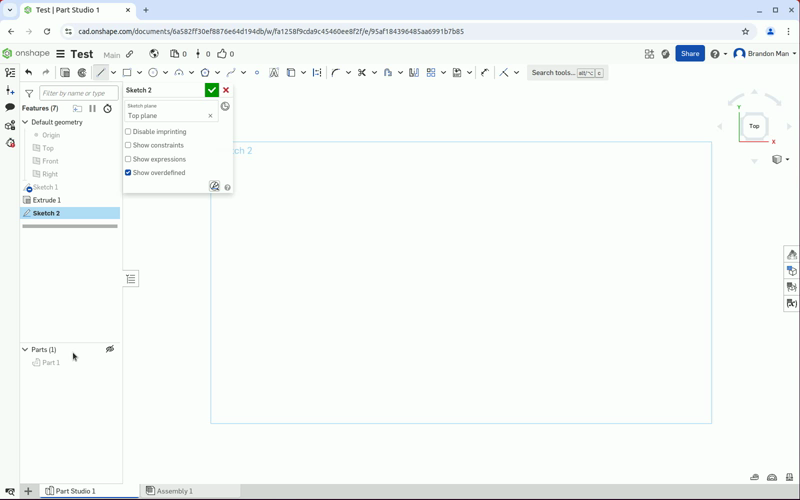
key_down(shift)
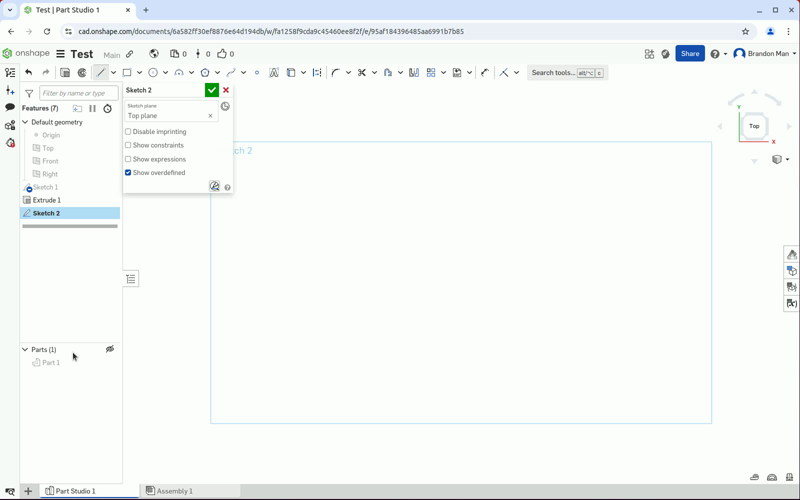
mouse_move(508, 282)
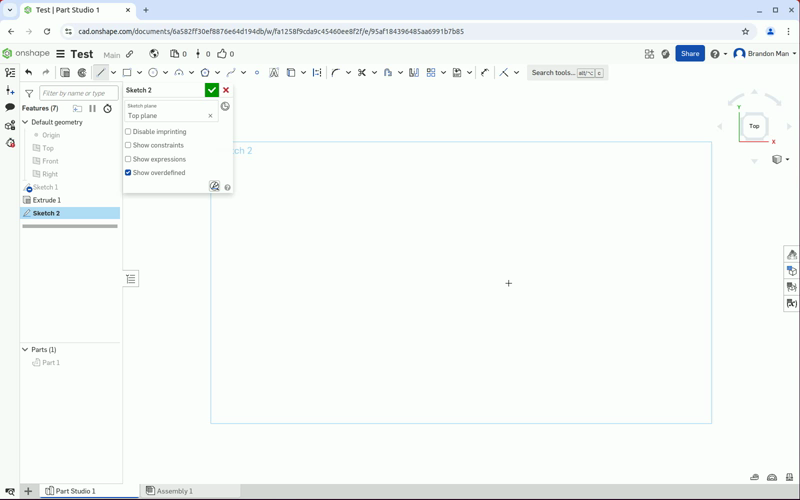
click(508, 282)
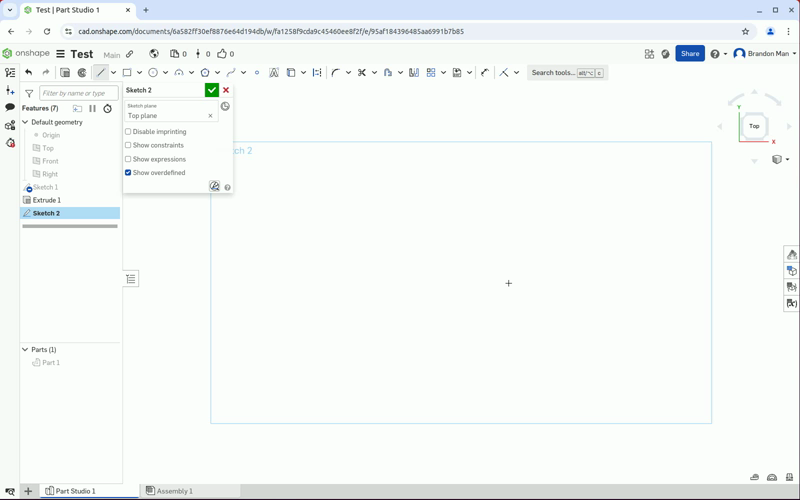
key_up(shift)
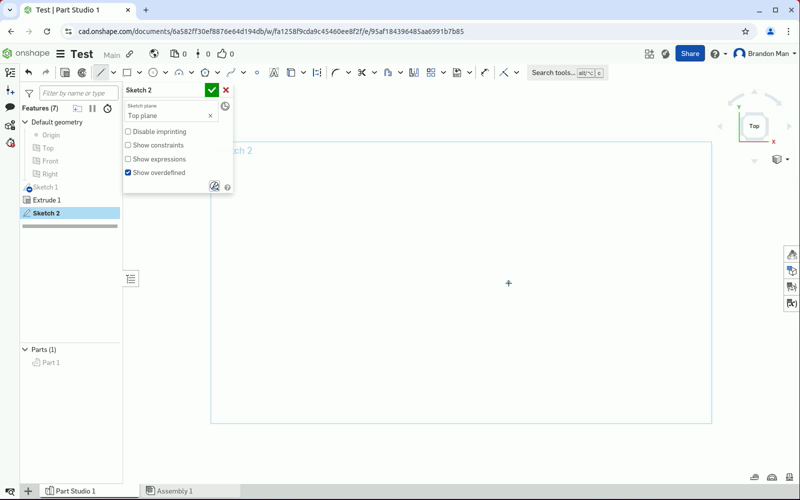
key_down(shift)
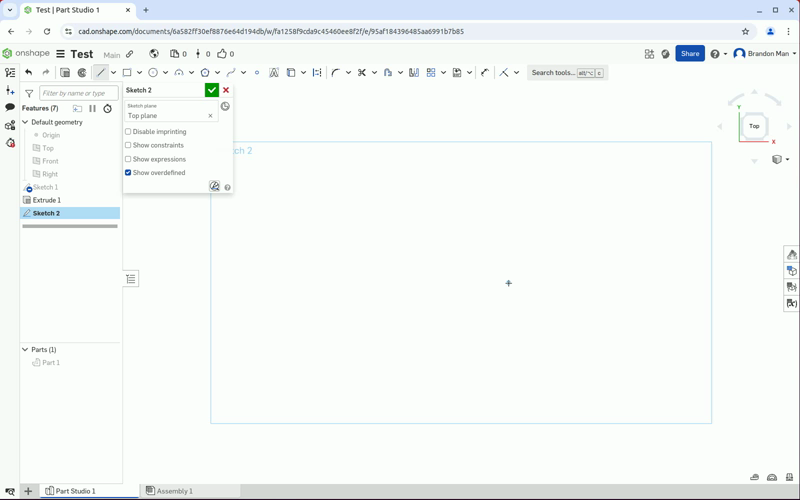
mouse_move(538, 282)
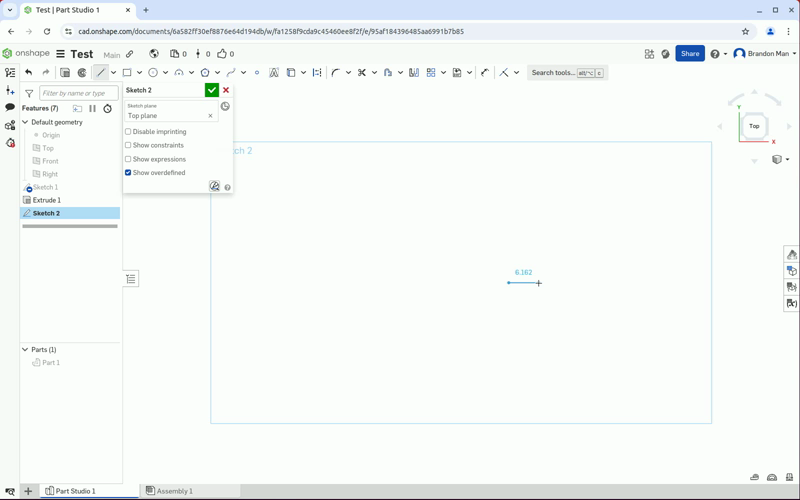
mouse_move(549, 282)
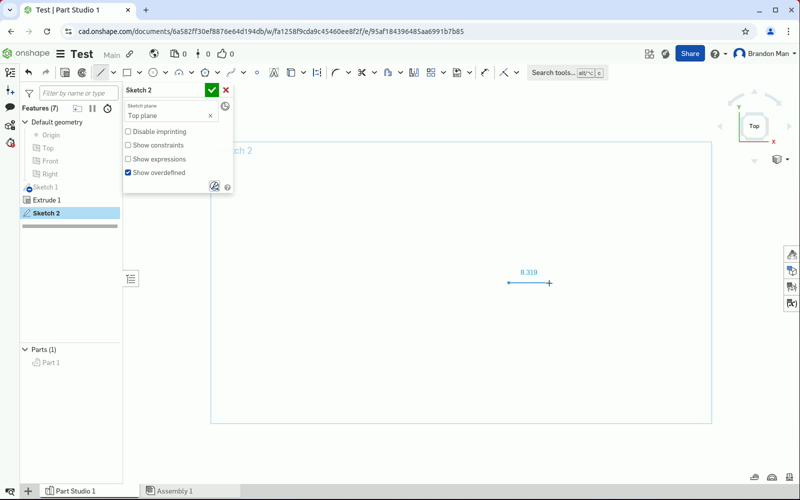
click(549, 282)
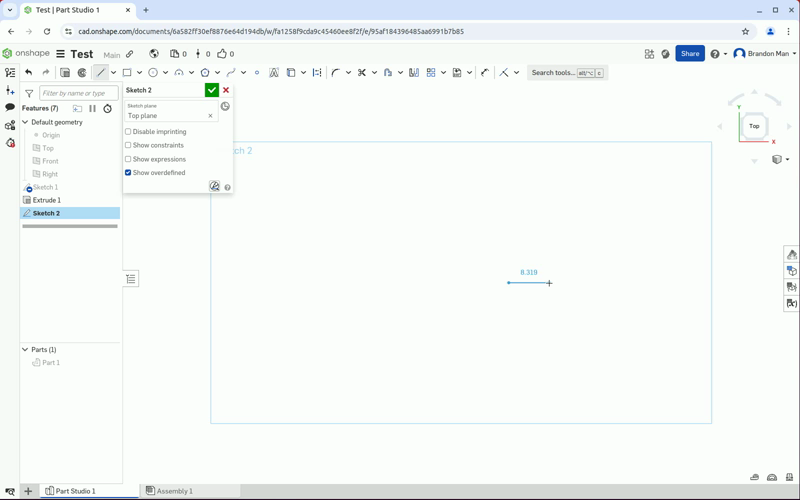
key_up(shift)
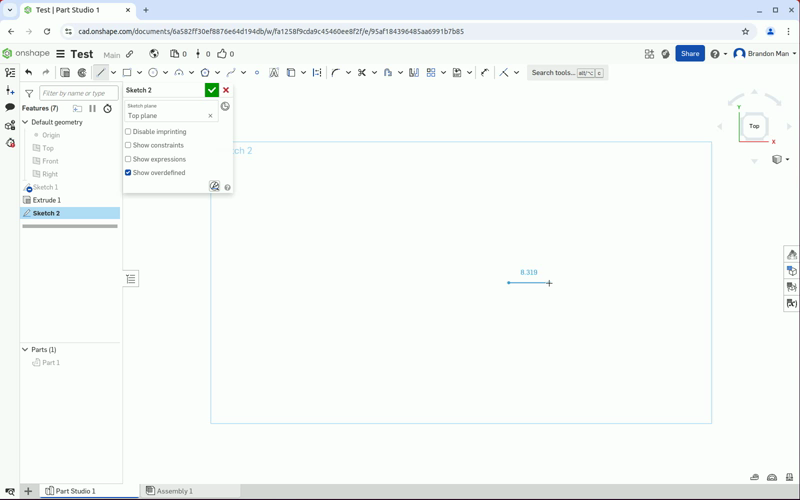
key(esc)
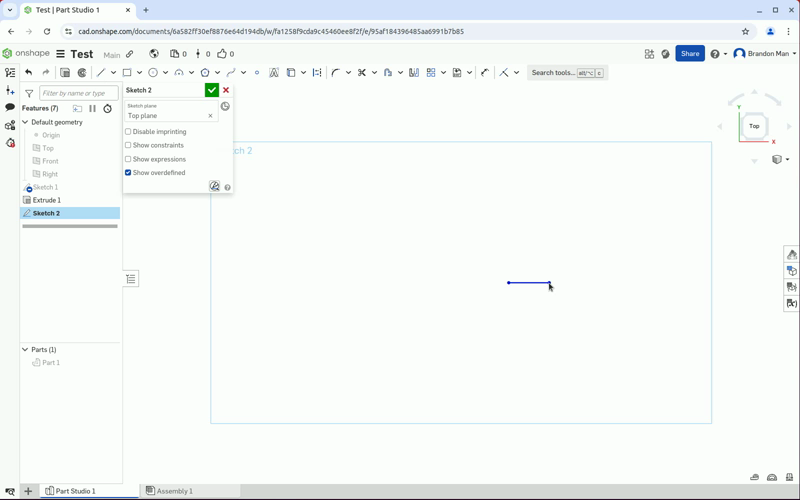
key(a)
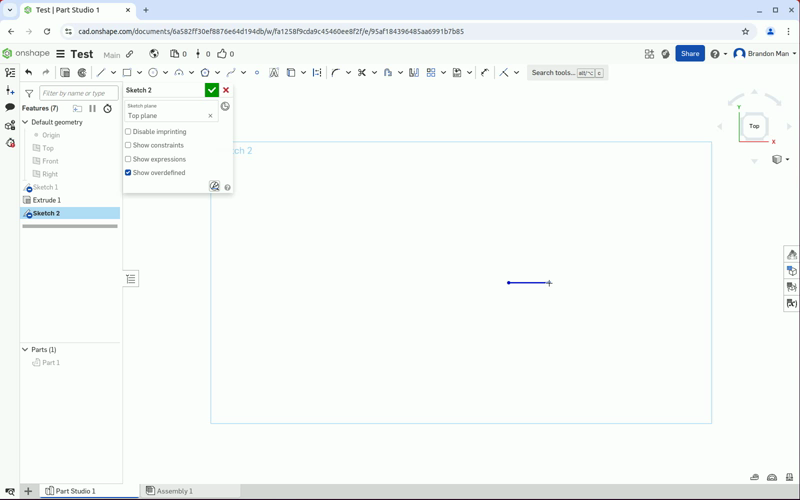
mouse_move(549, 282)
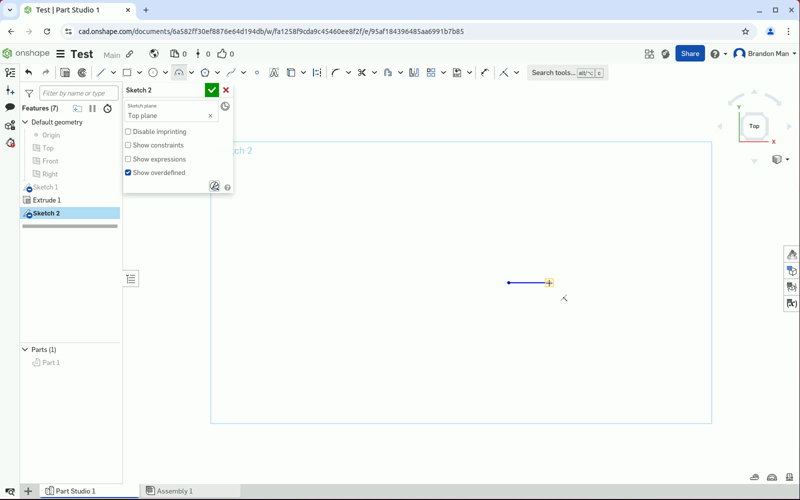
click(549, 282)
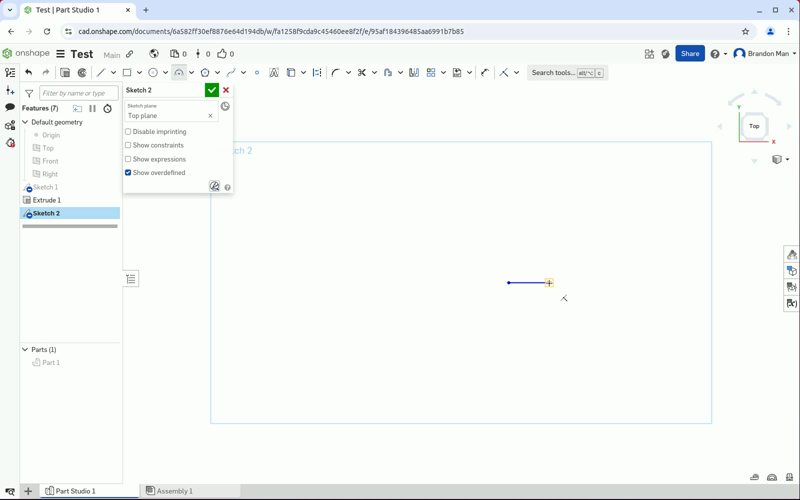
key_down(shift)
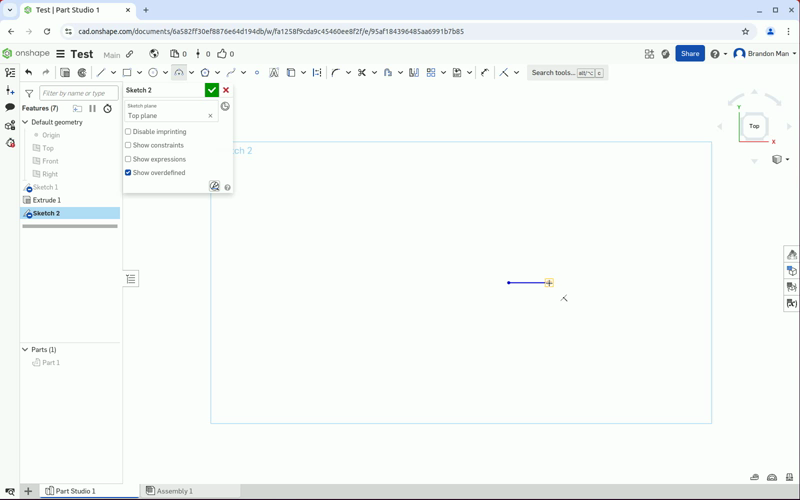
mouse_move(549, 234)
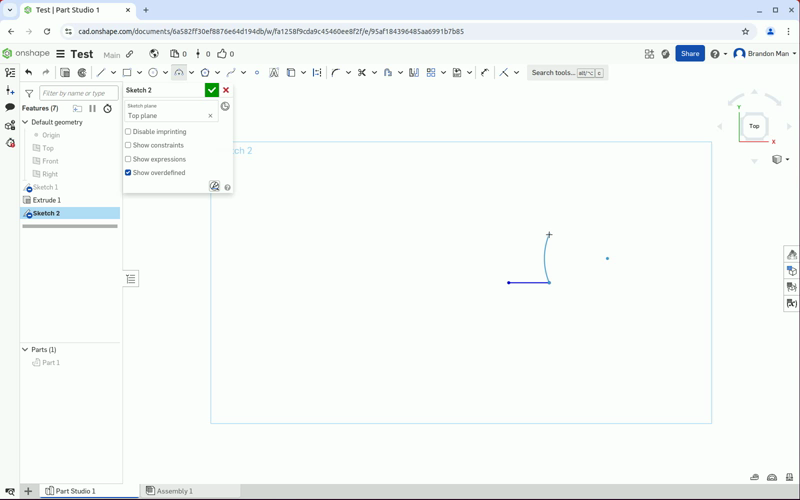
click(549, 234)
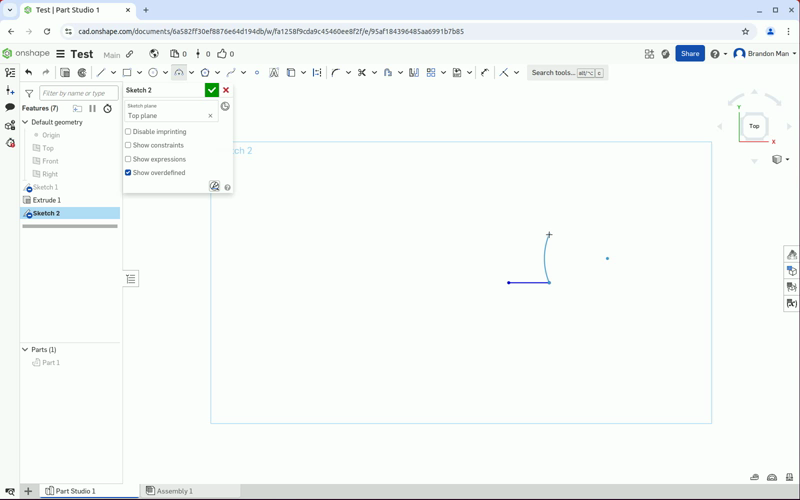
mouse_move(573, 258)
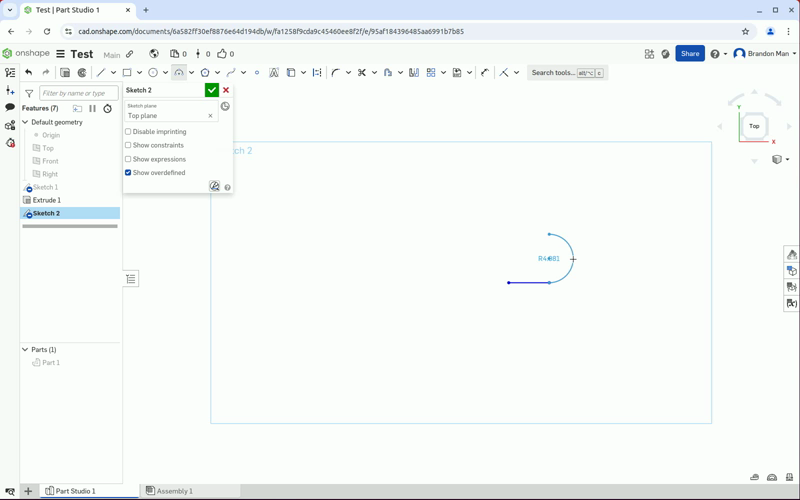
click(573, 258)
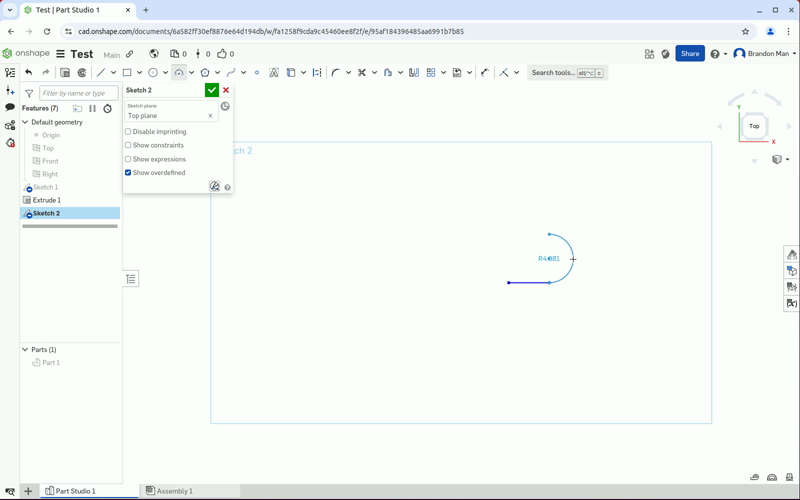
key_up(shift)
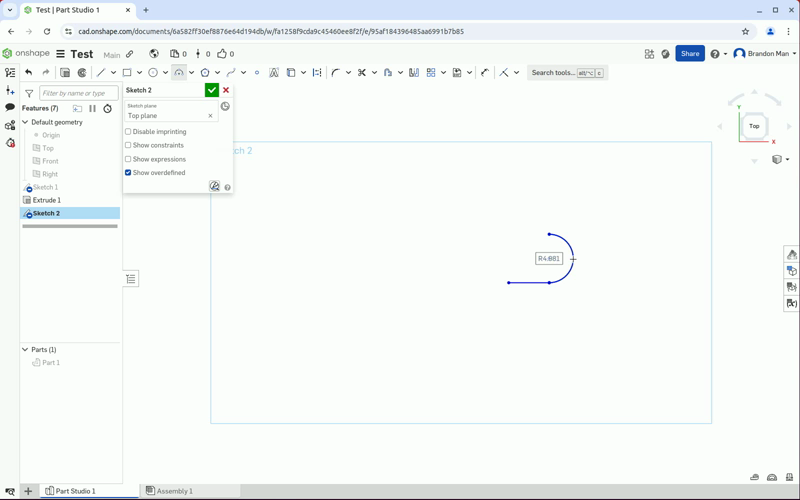
key(esc)
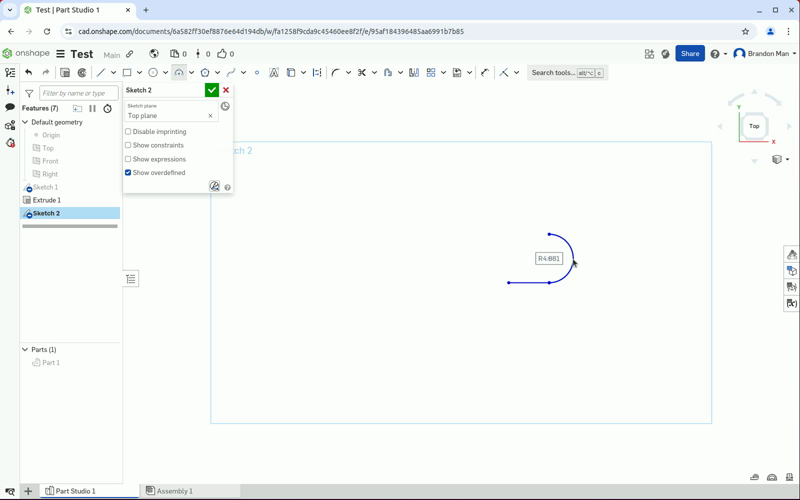
key(l)
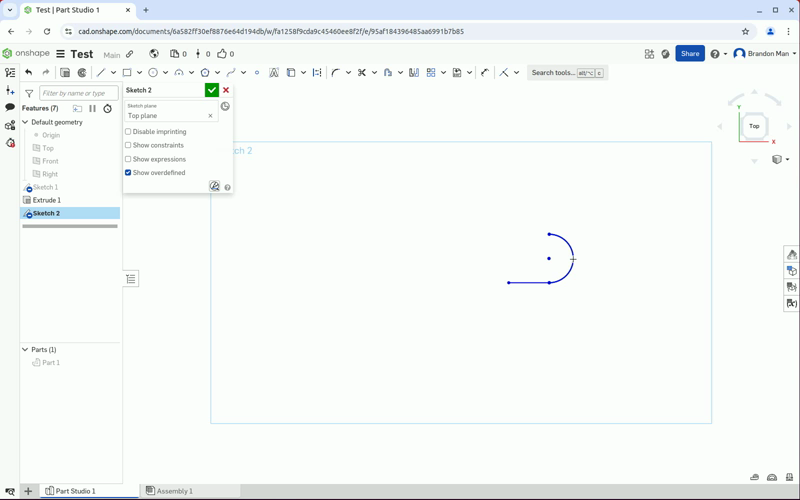
mouse_move(549, 234)
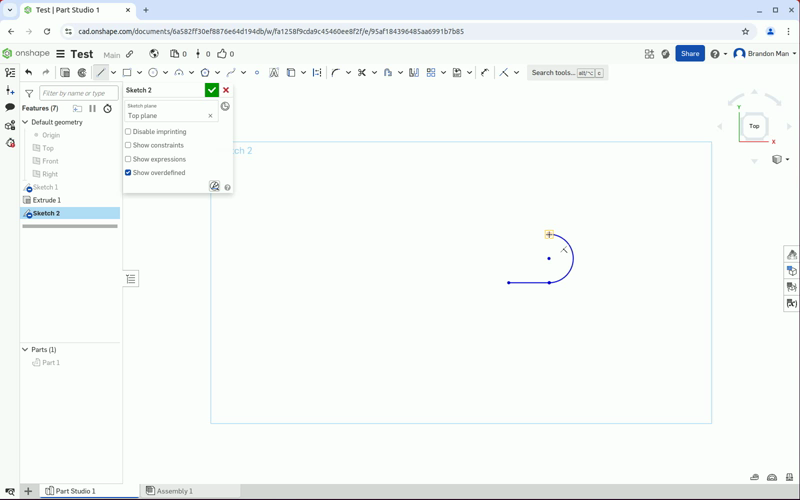
click(549, 234)
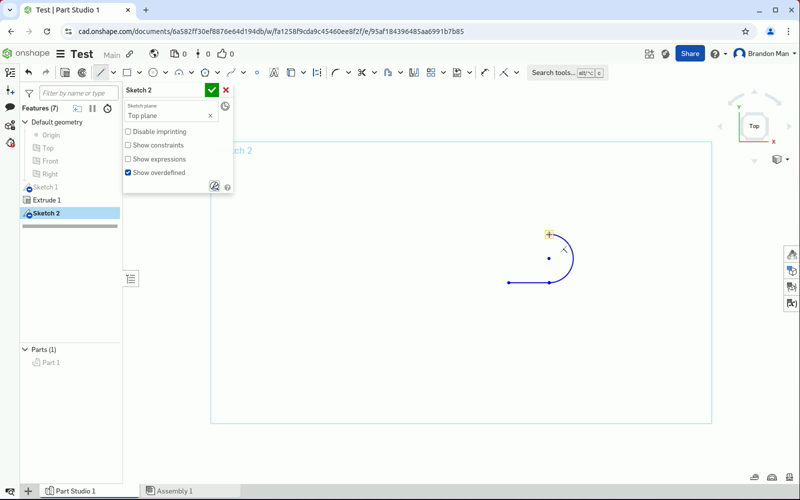
key_down(shift)
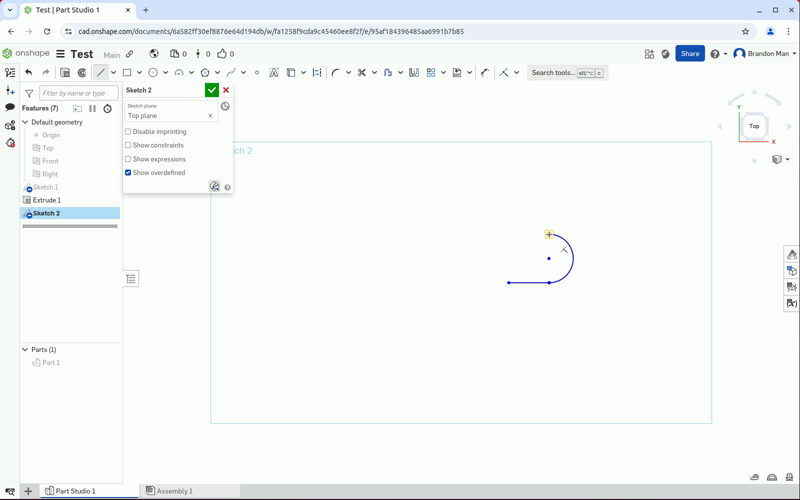
mouse_move(579, 234)
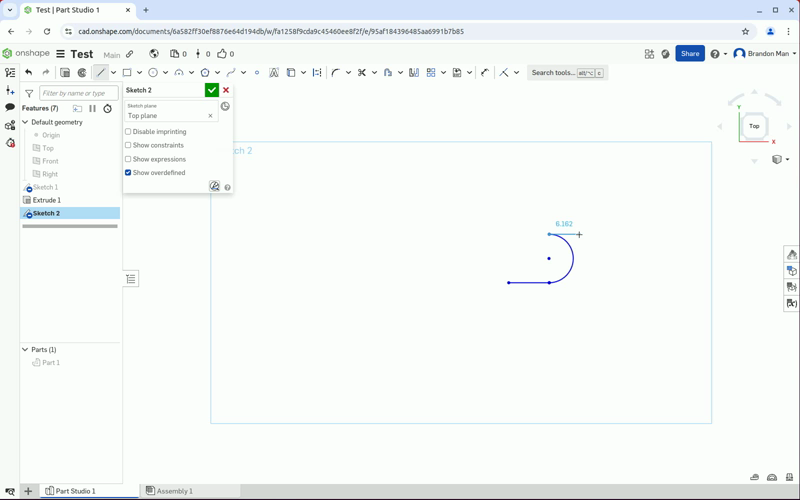
mouse_move(508, 234)
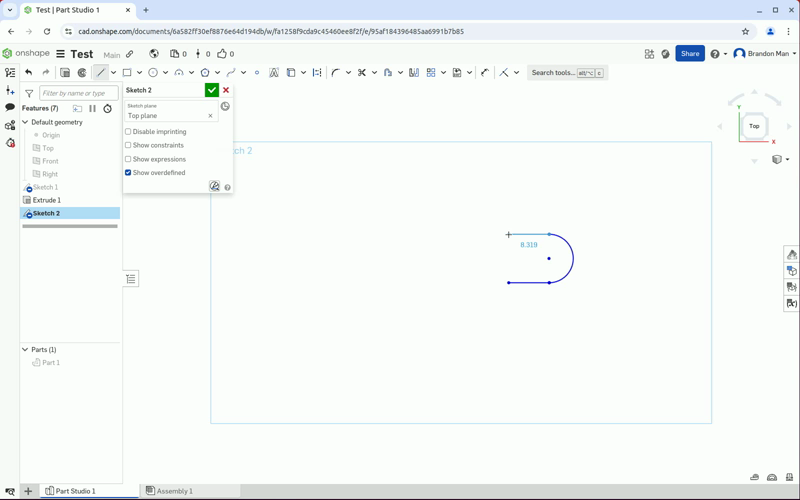
click(508, 234)
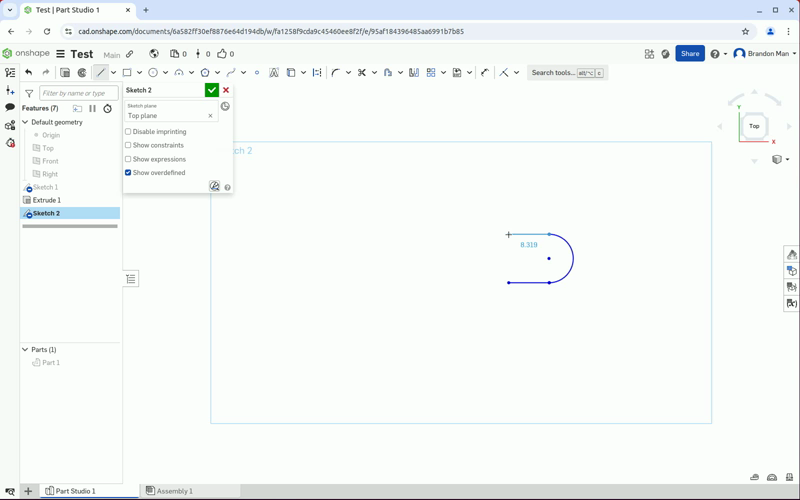
key_up(shift)
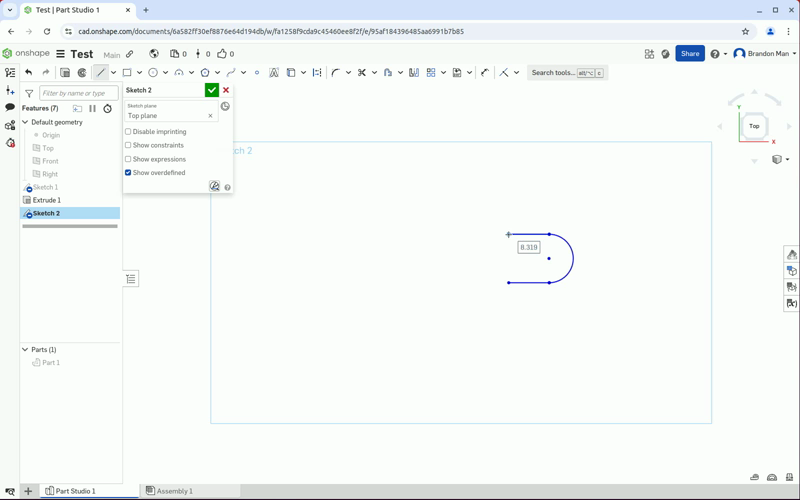
mouse_move(538, 234)
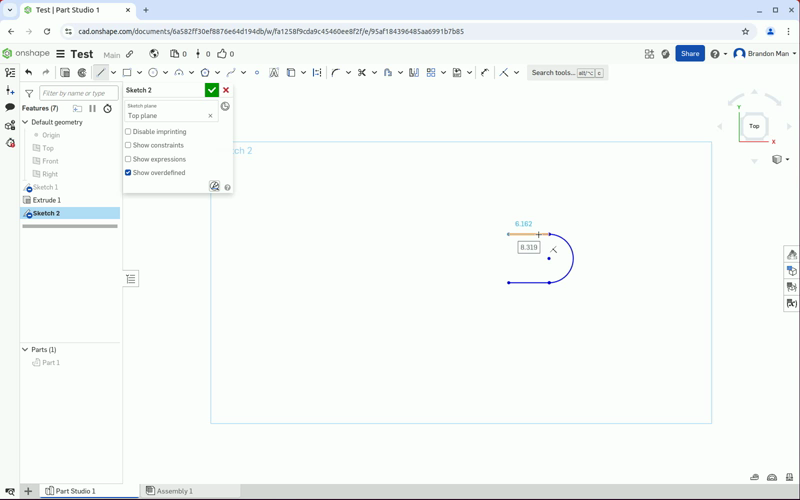
key_down(shift)
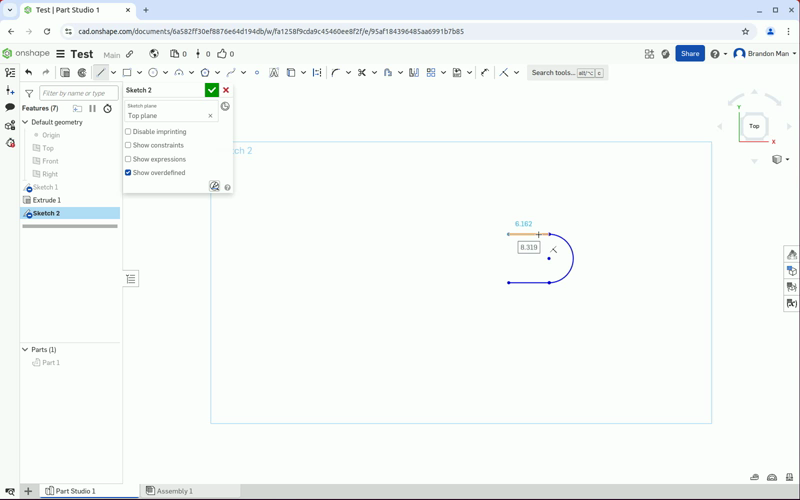
mouse_move(508, 282)
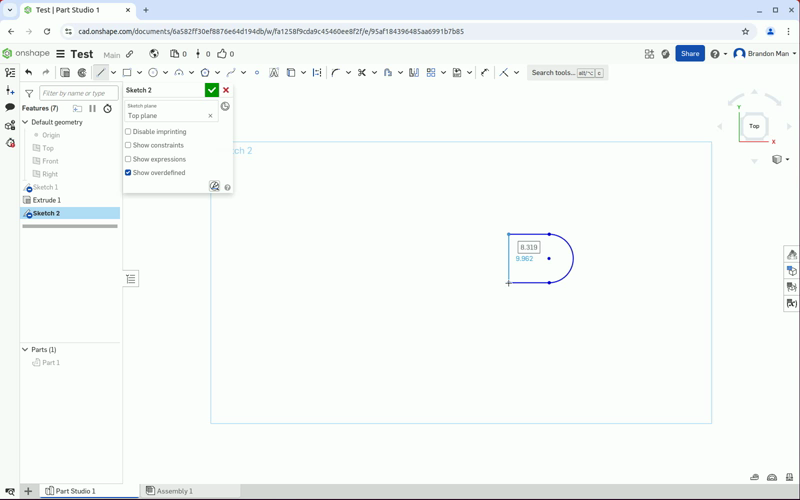
key_up(shift)
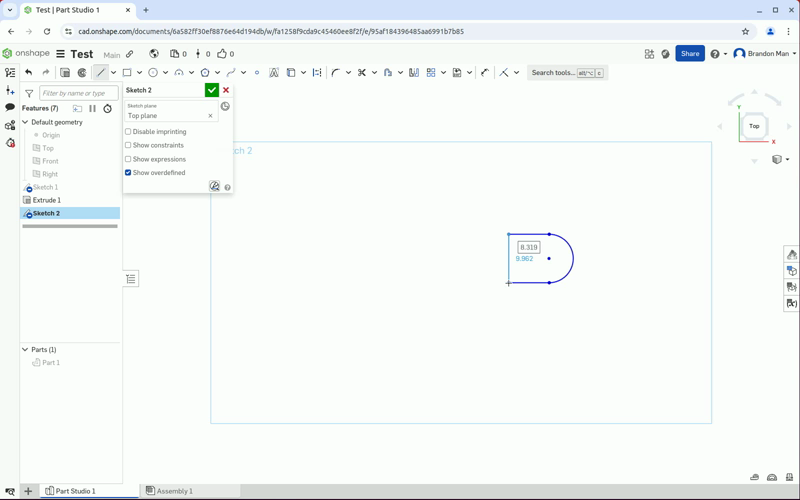
click(508, 282)
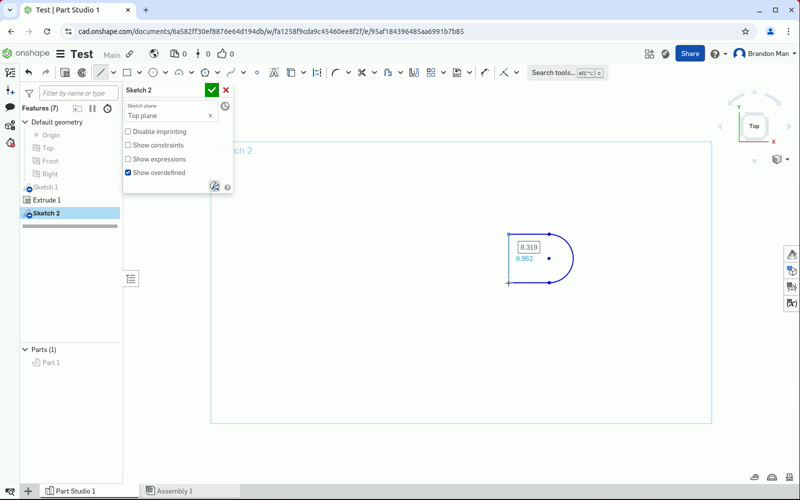
key(esc)
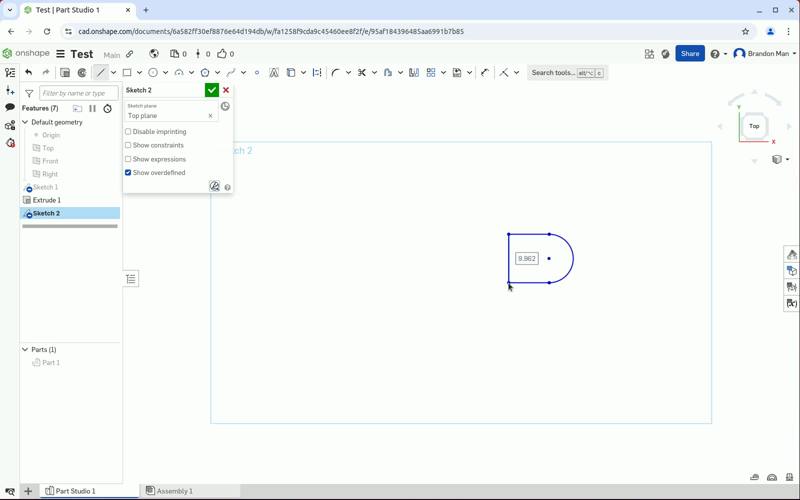
key(c)
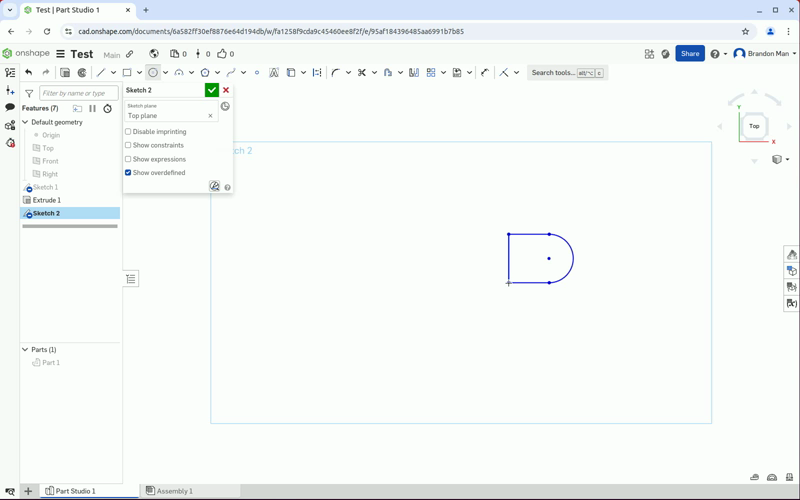
key_down(shift)
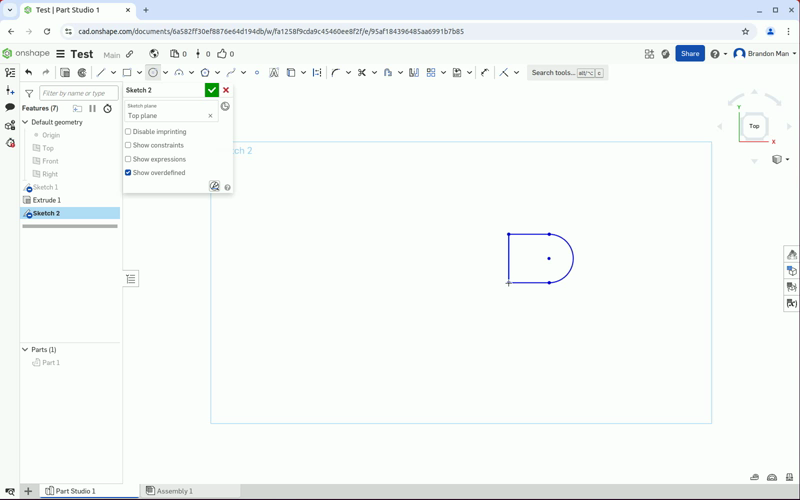
mouse_move(525, 266)
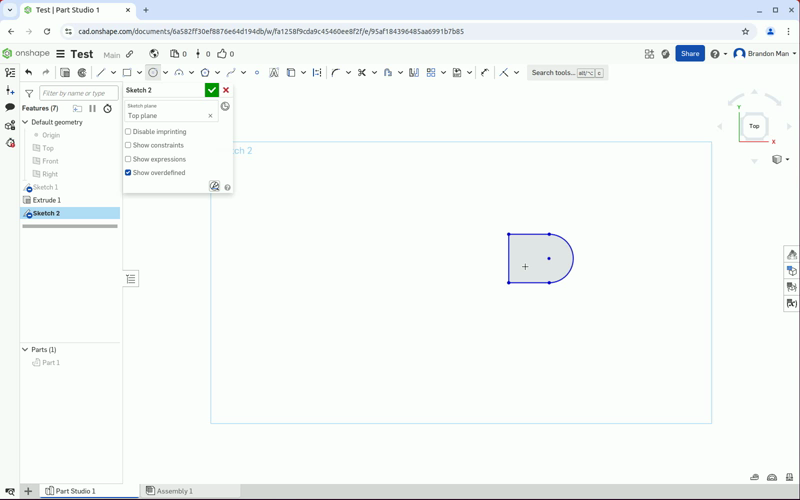
click(525, 266)
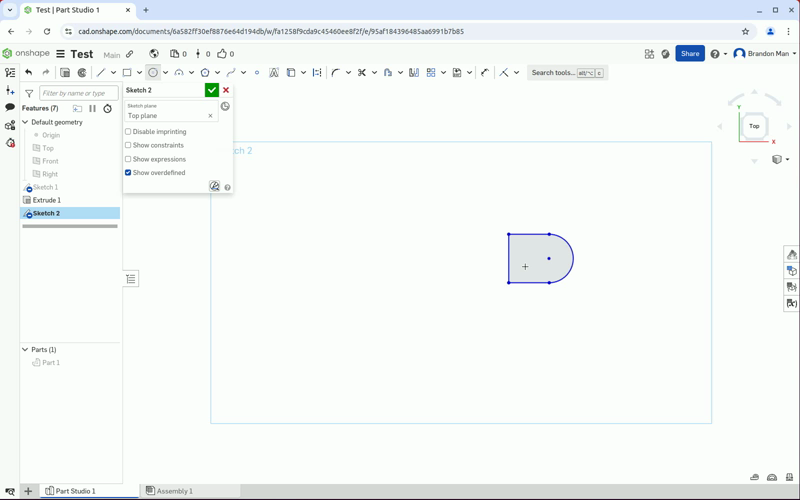
key_up(shift)
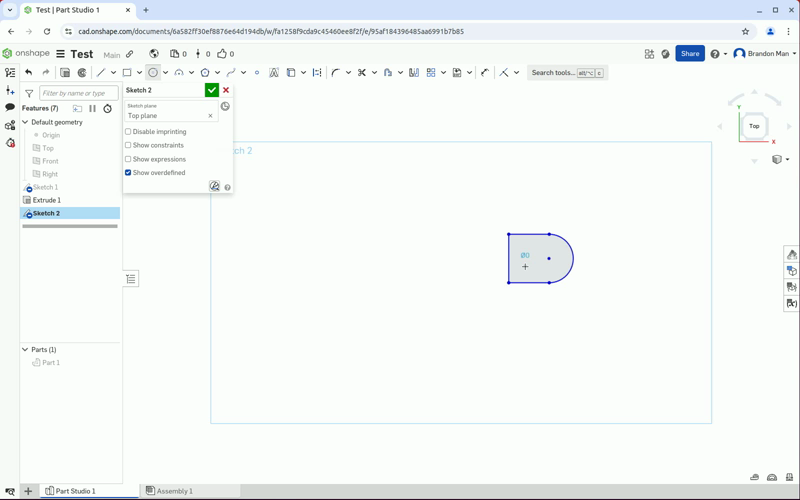
mouse_move(529, 266)
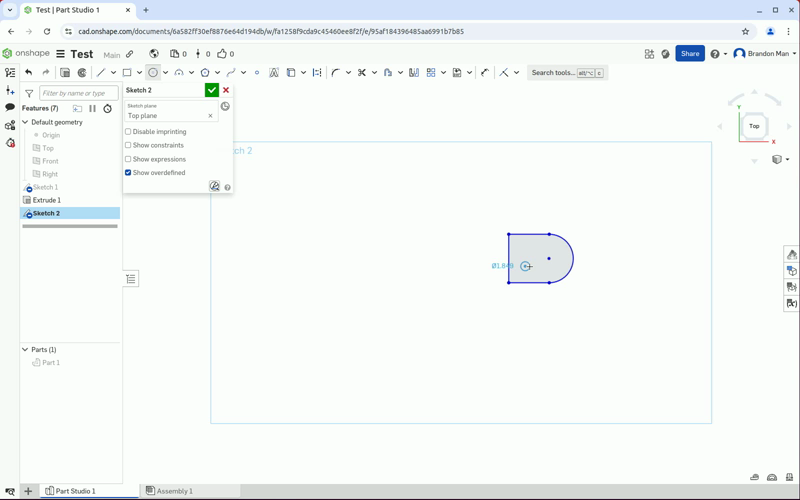
click(529, 266)
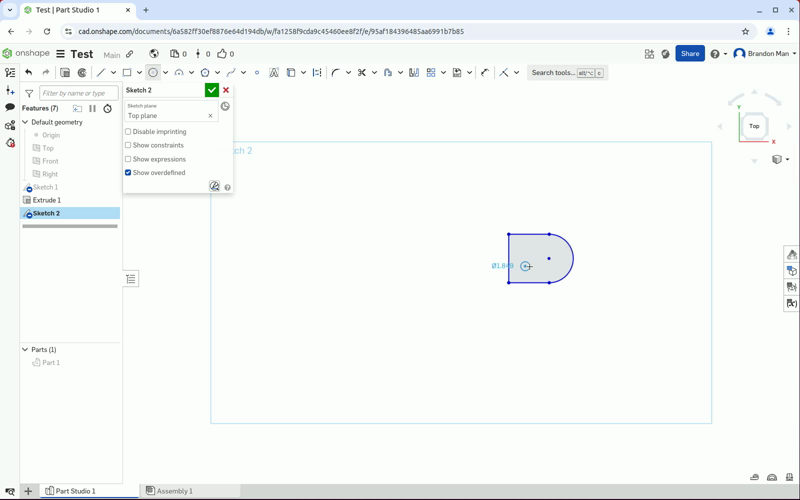
key(esc)
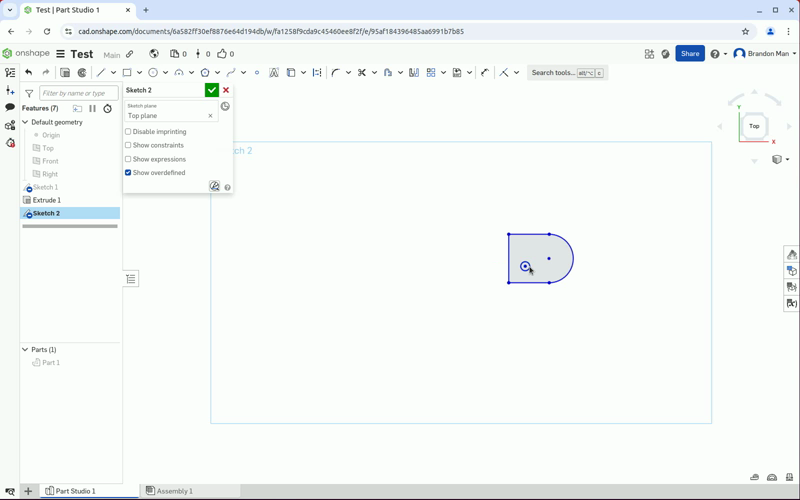
key(c)
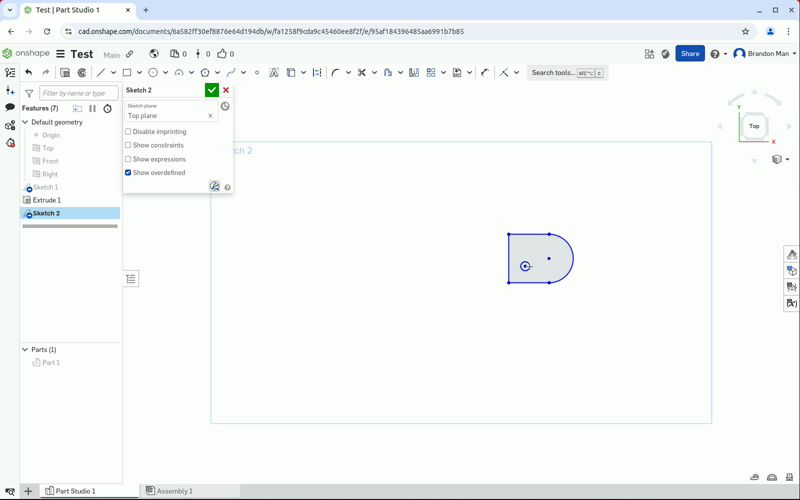
key_down(shift)
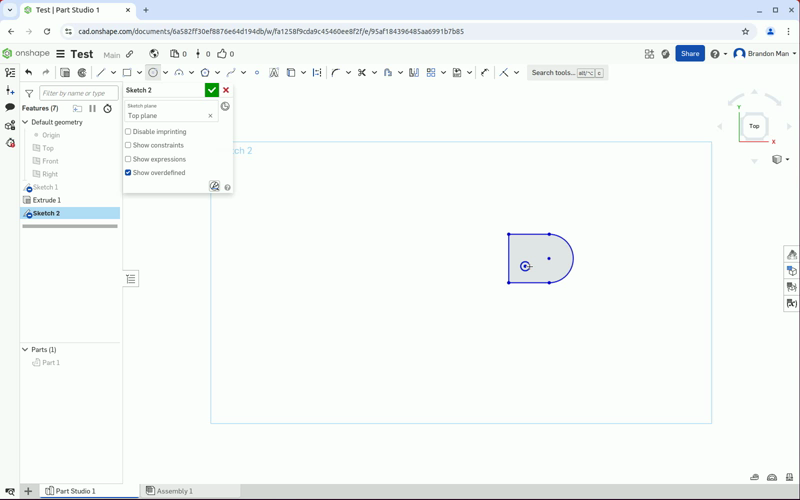
mouse_move(525, 250)
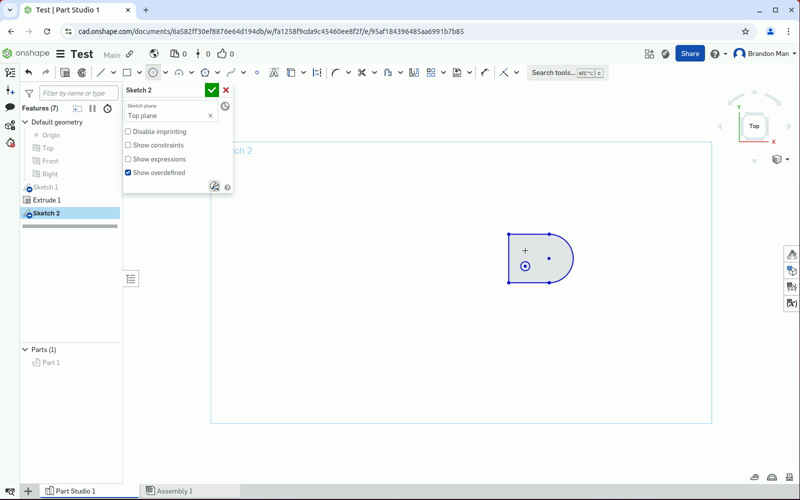
click(525, 250)
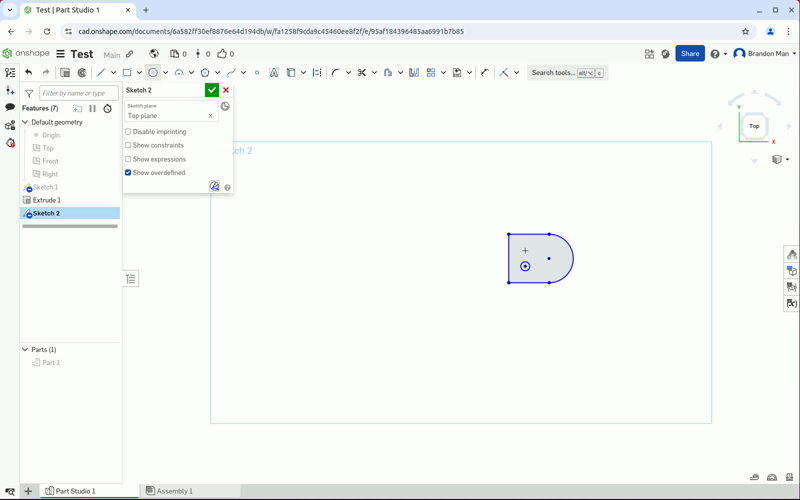
key_up(shift)
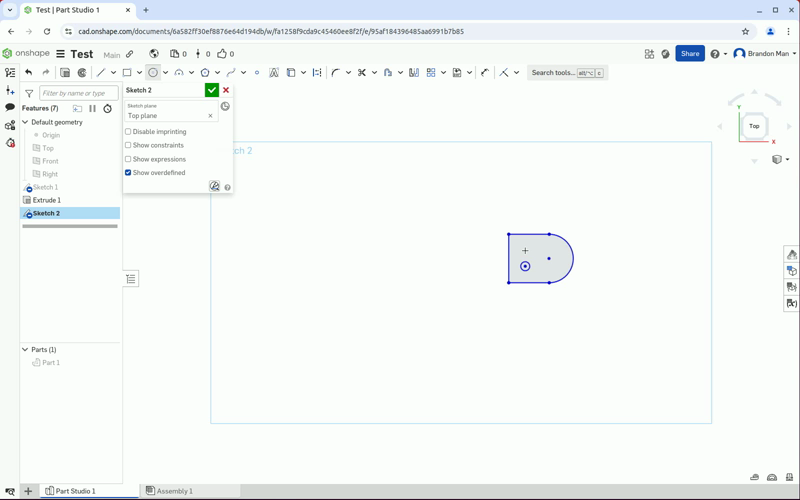
mouse_move(529, 250)
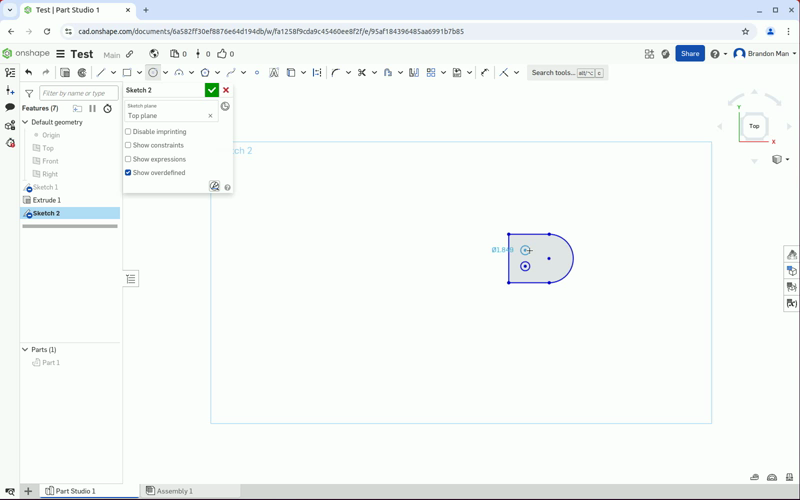
click(529, 250)
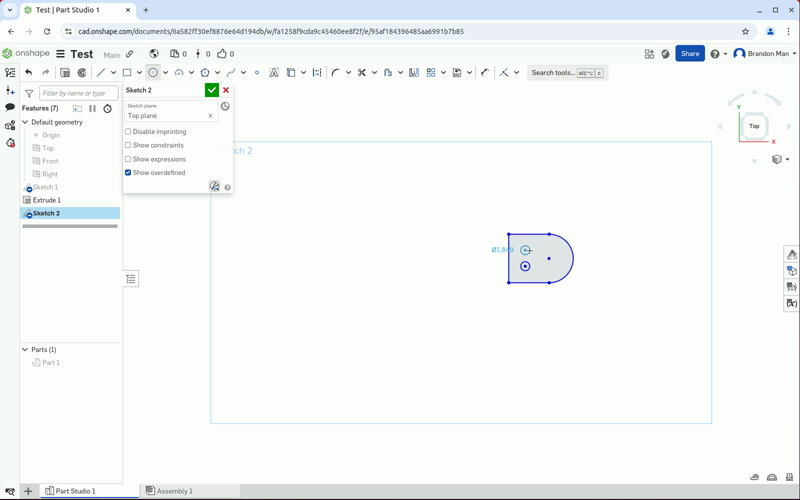
key(esc)
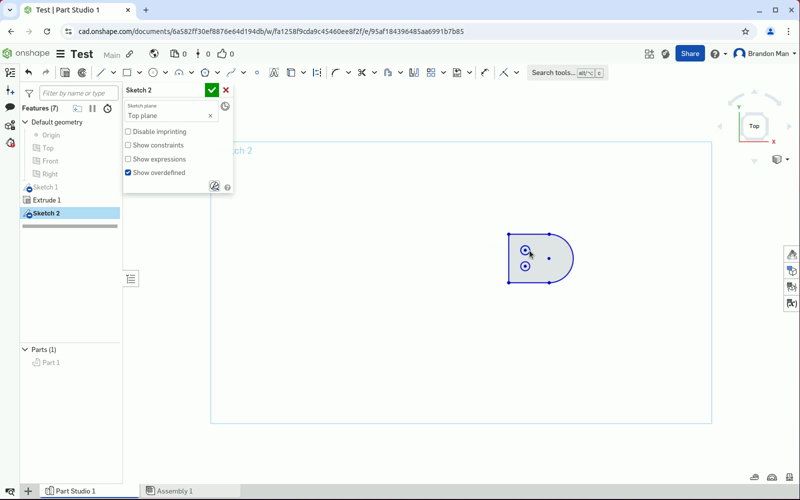
key(c)
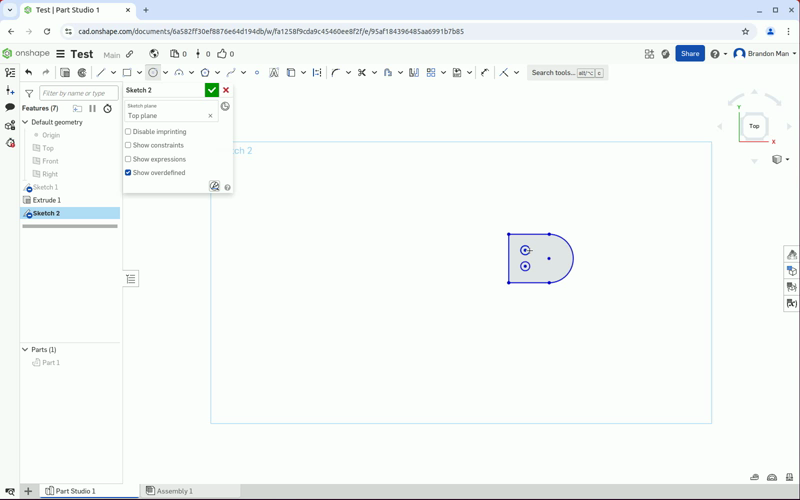
key_down(shift)
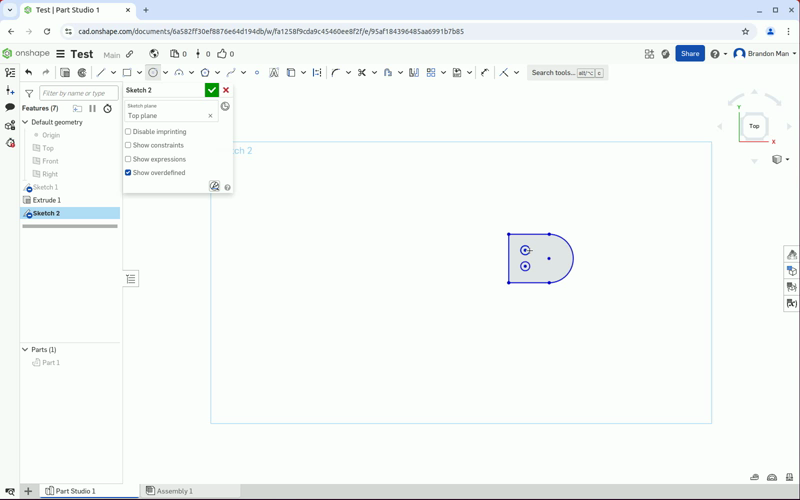
mouse_move(549, 266)
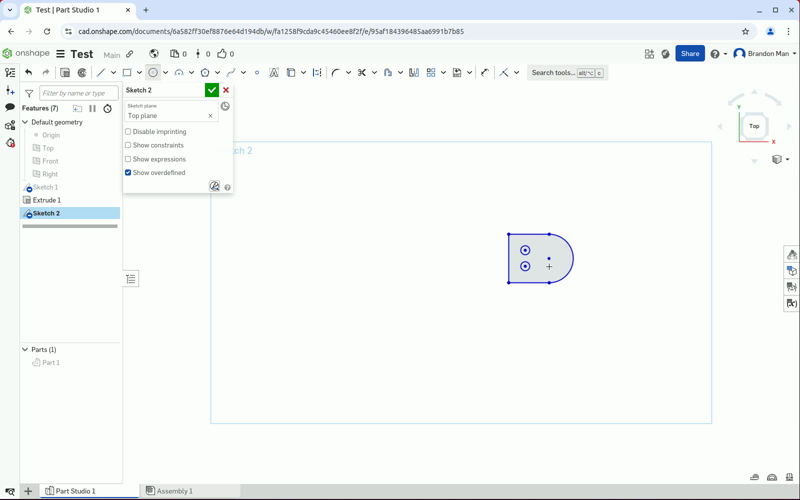
click(549, 266)
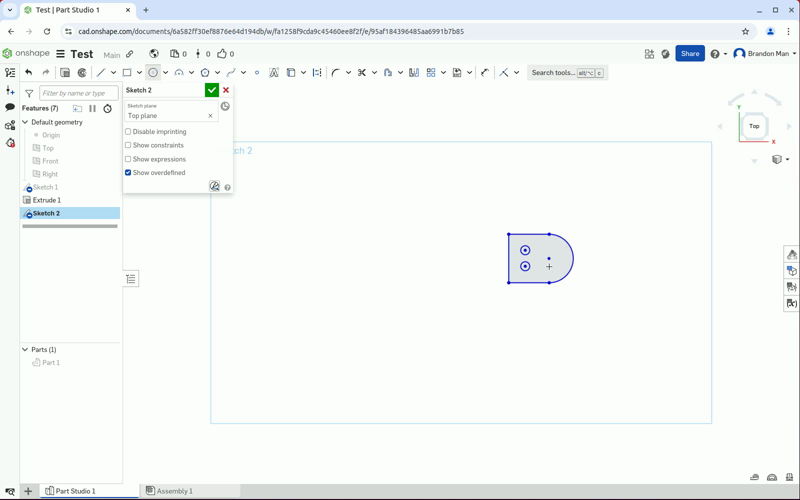
key_up(shift)
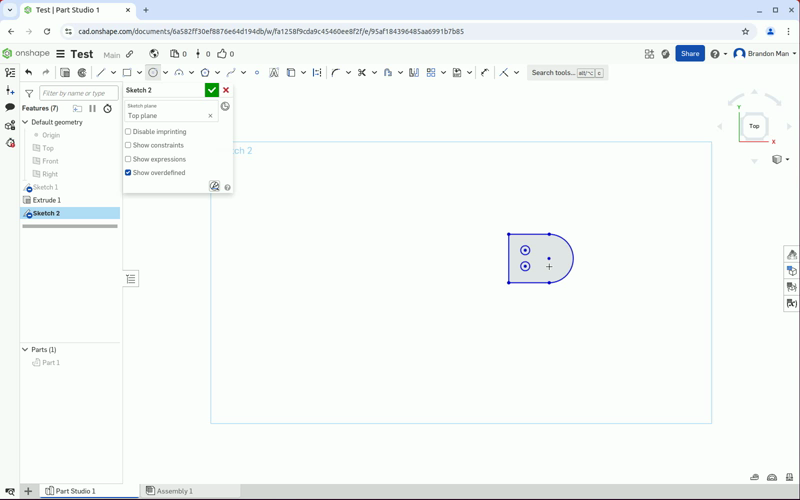
mouse_move(553, 266)
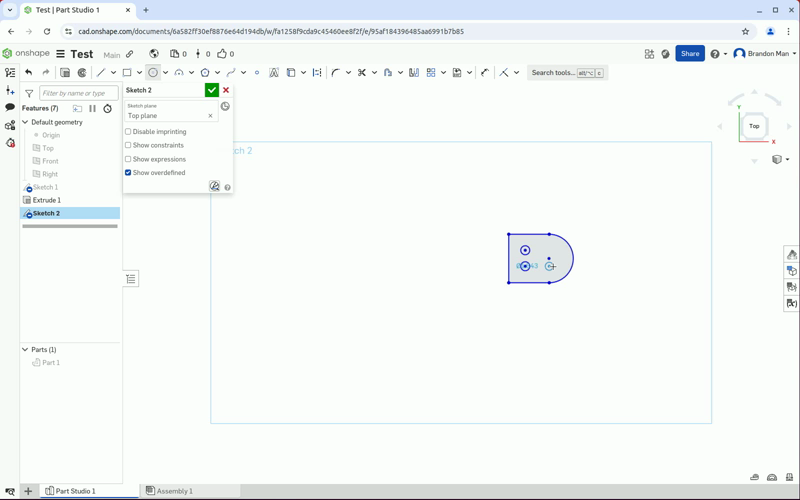
click(553, 266)
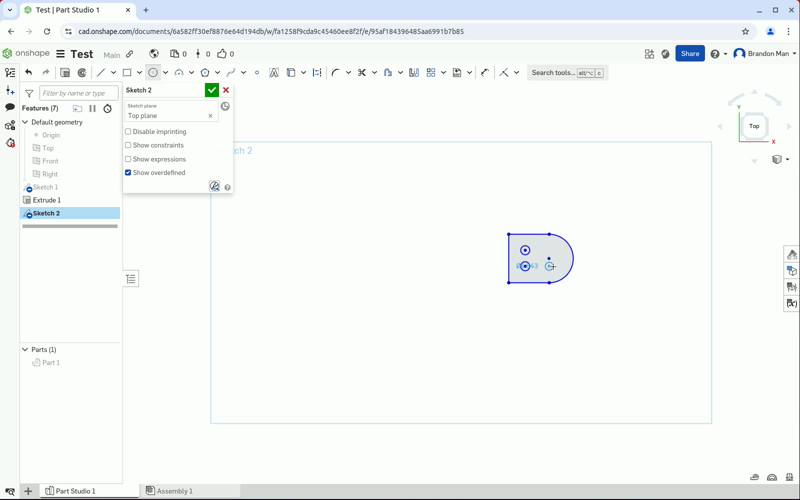
key(esc)
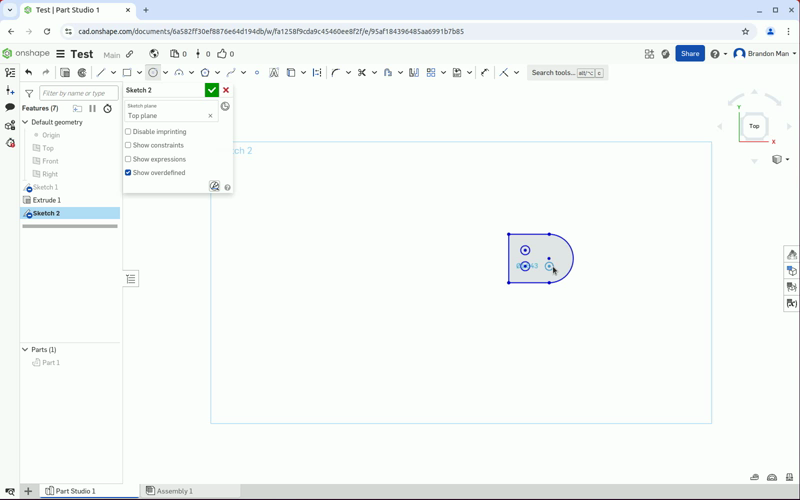
key(c)
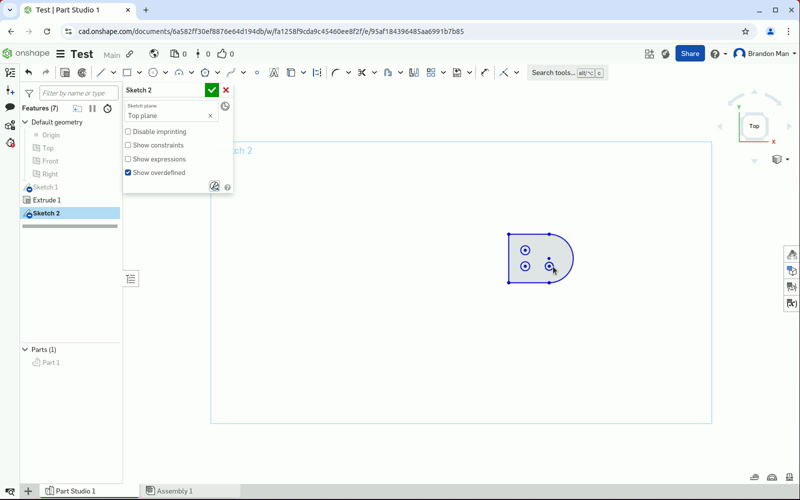
key_down(shift)
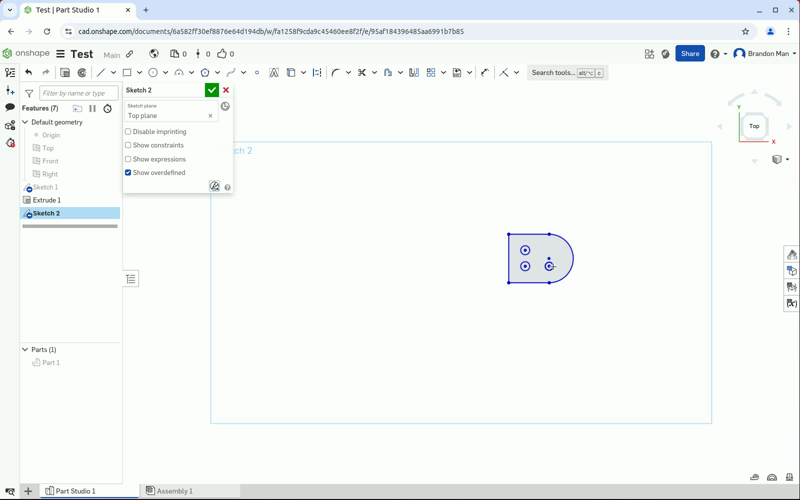
mouse_move(549, 250)
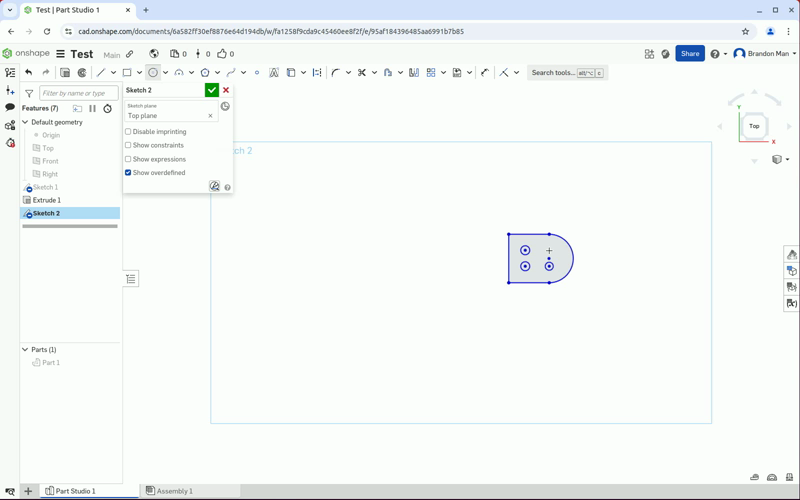
click(549, 250)
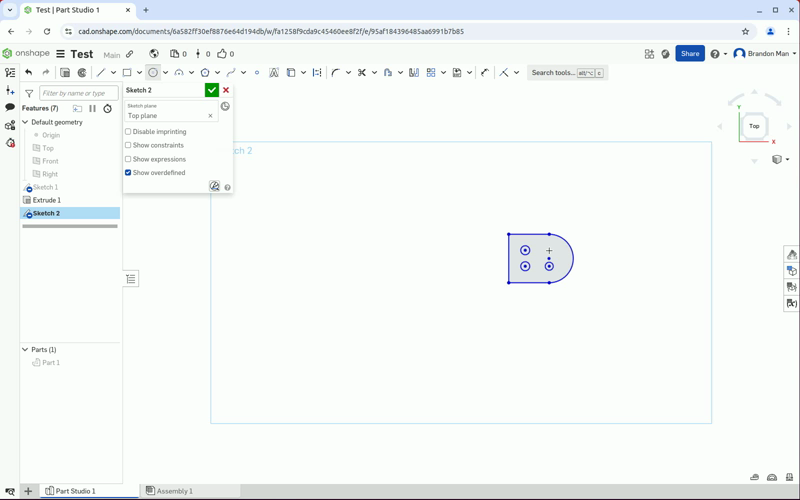
key_up(shift)
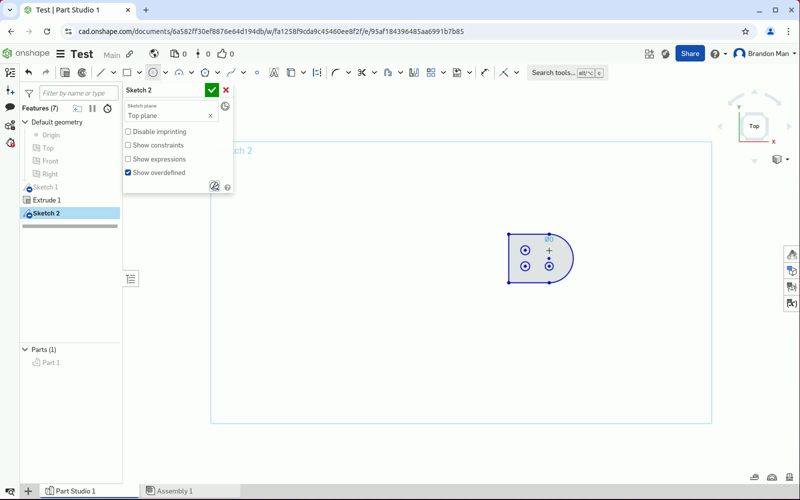
mouse_move(553, 250)
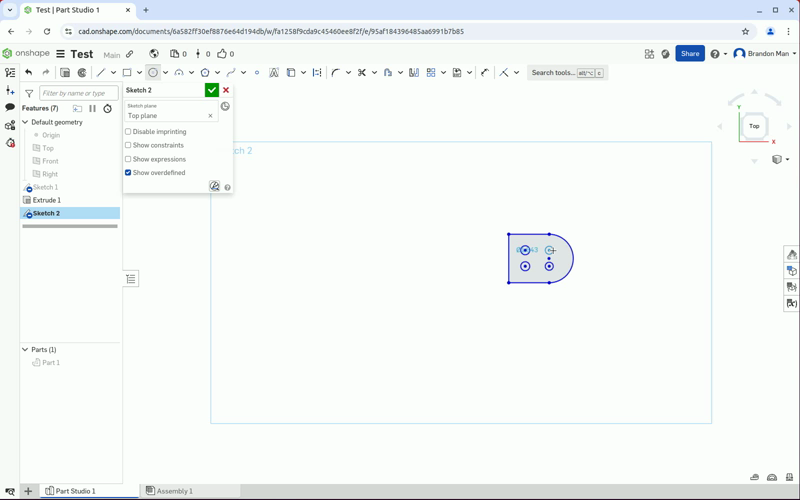
click(553, 250)
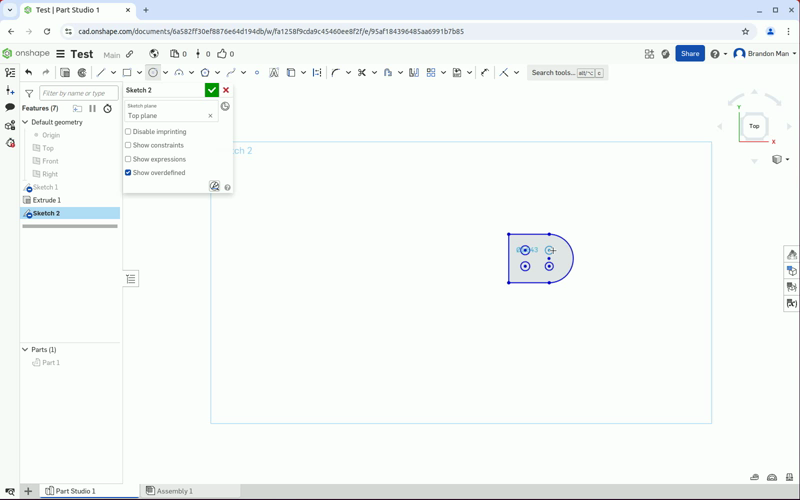
key(esc)
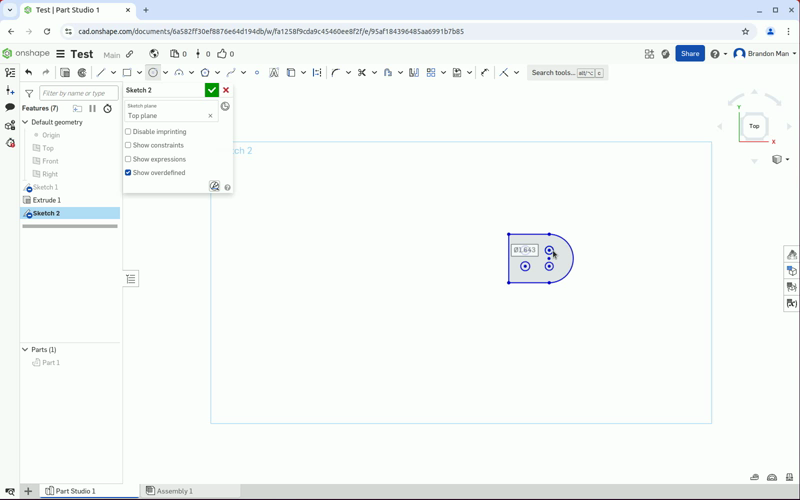
mouse_move(558, 272)
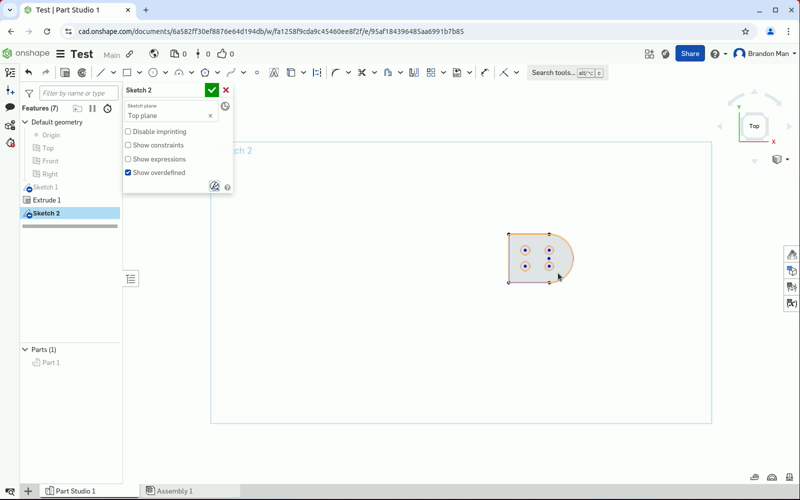
click(558, 272)
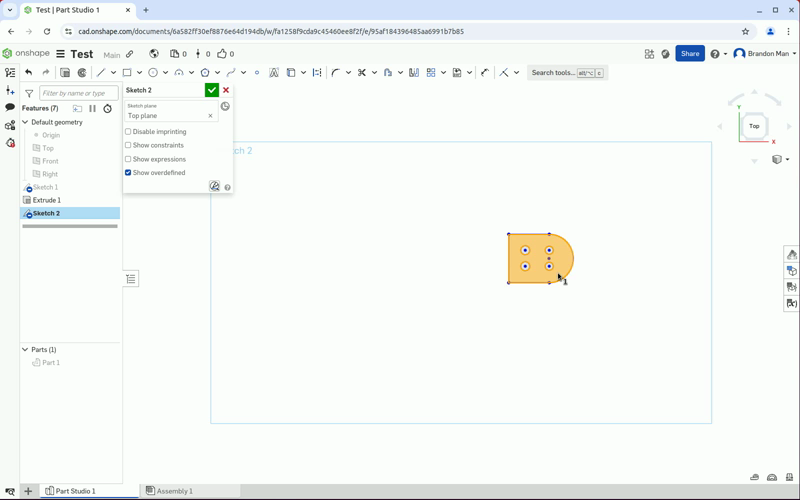
mouse_move(73, 352)
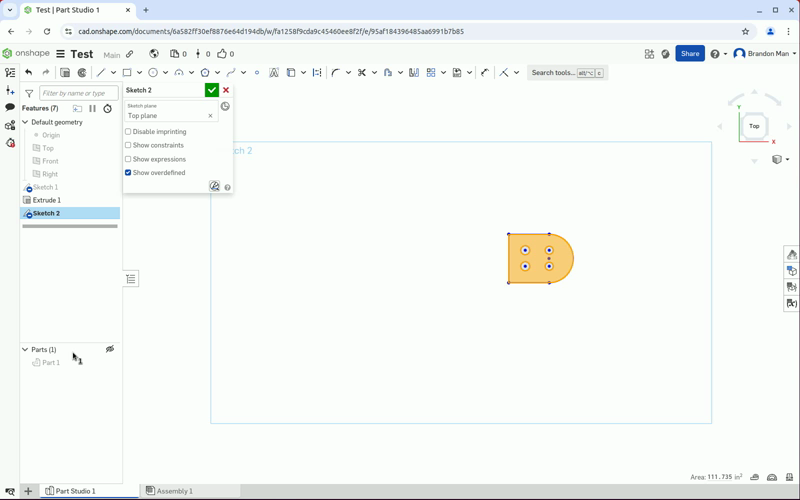
key(shift+y)
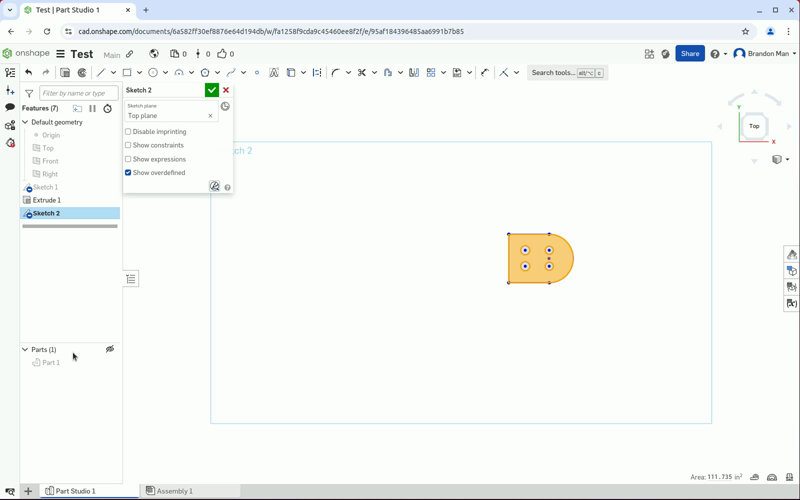
key(shift+e)
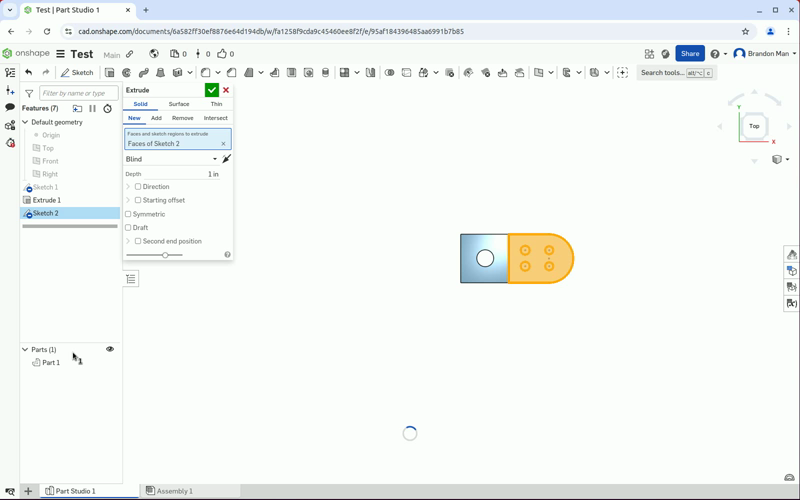
mouse_move(143, 106)
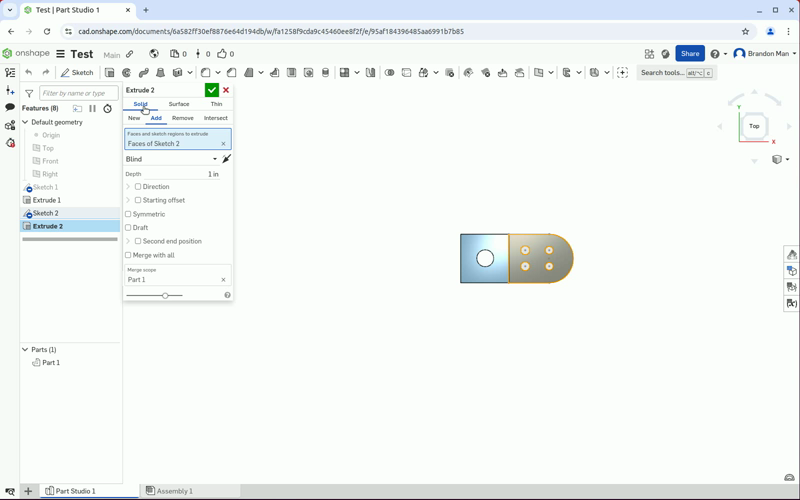
click(143, 106)
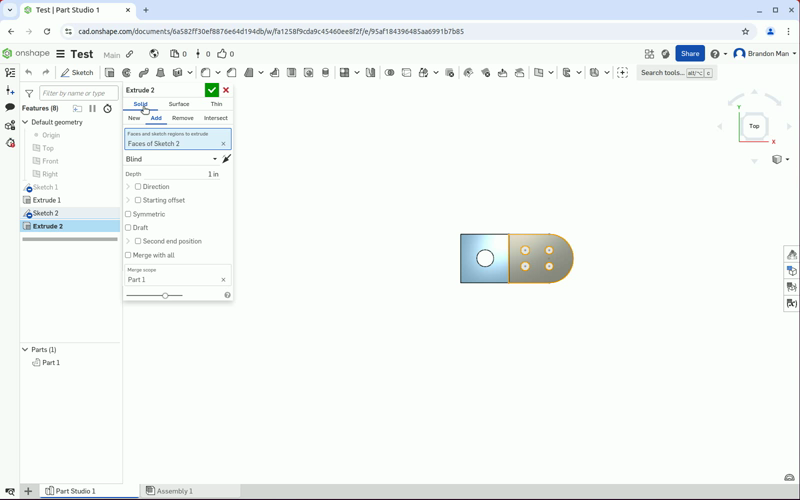
mouse_move(137, 120)
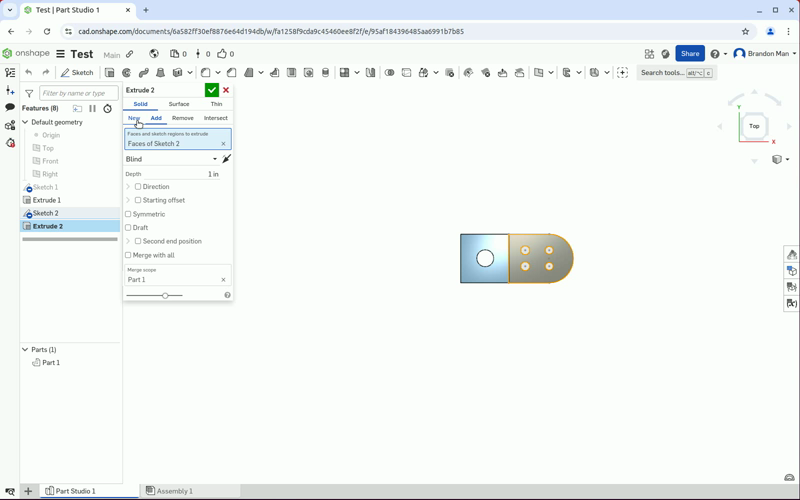
click(137, 120)
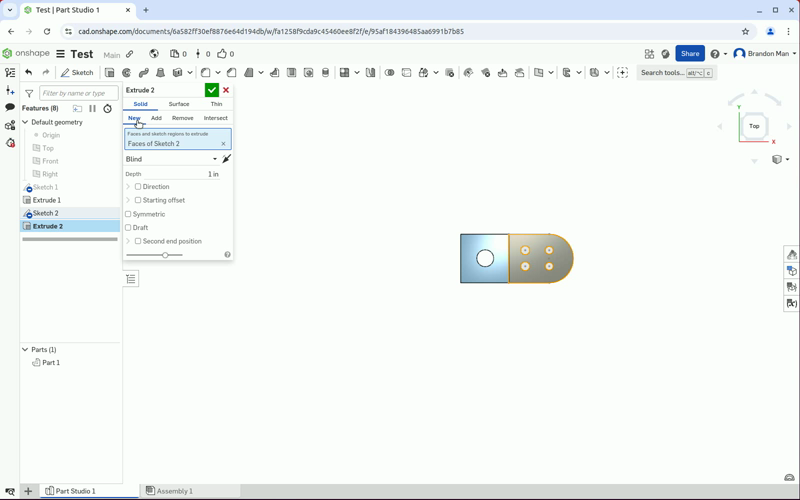
key(tab, 4)
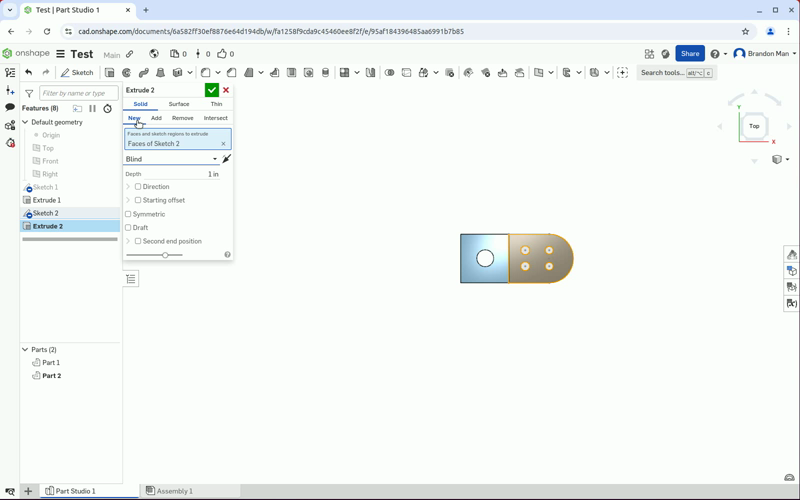
text(3.37)
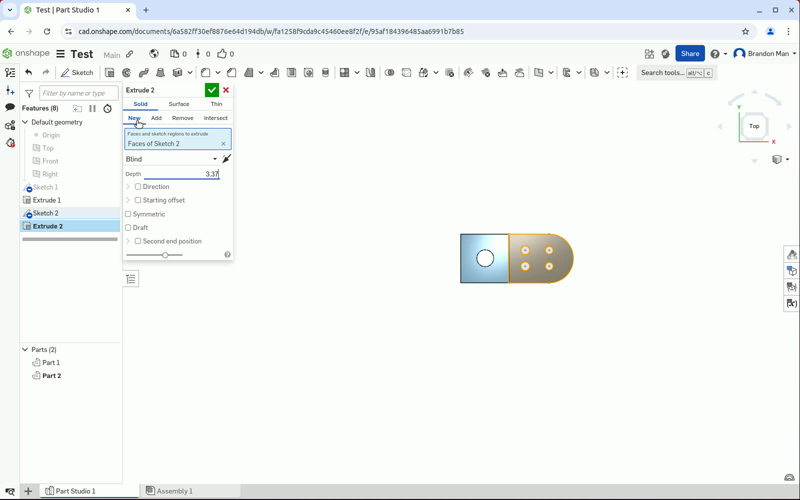
key(tab, 3)
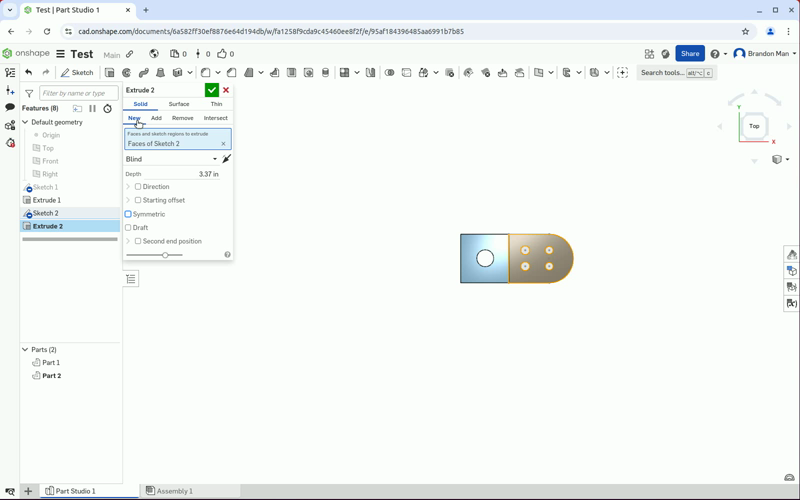
key(space)
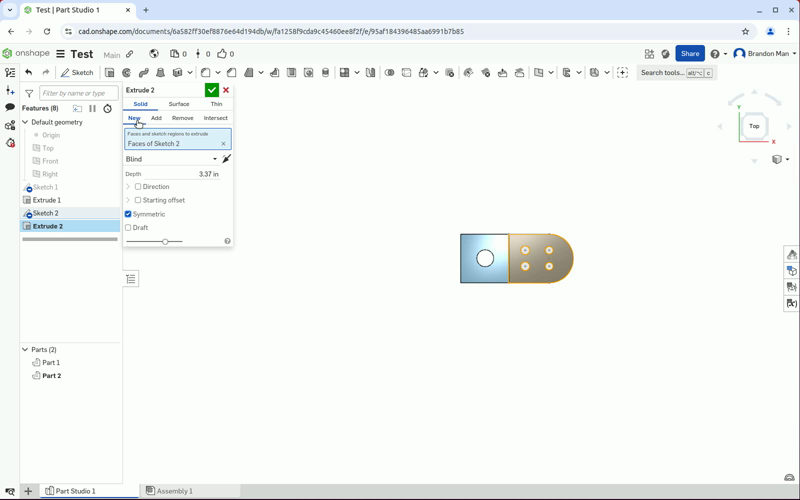
key(enter)
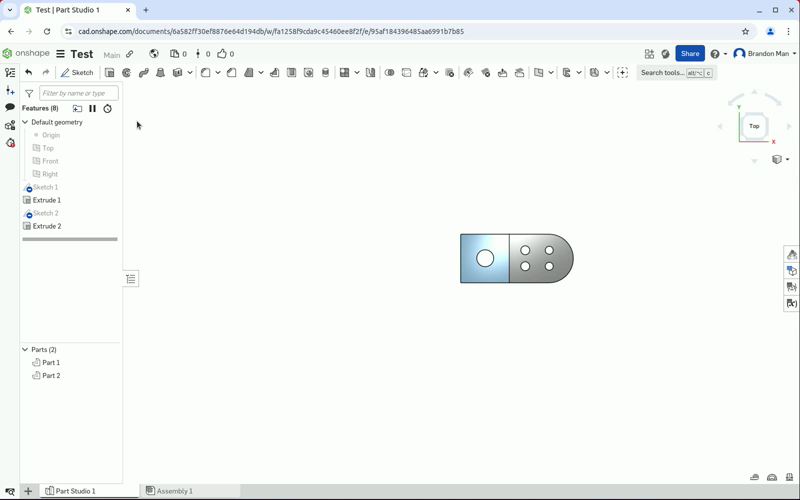
key(shift+h)
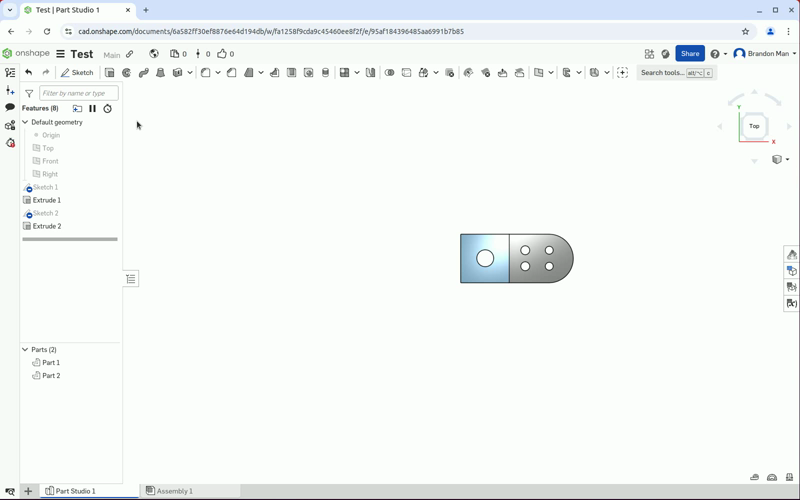
key(shift+h)
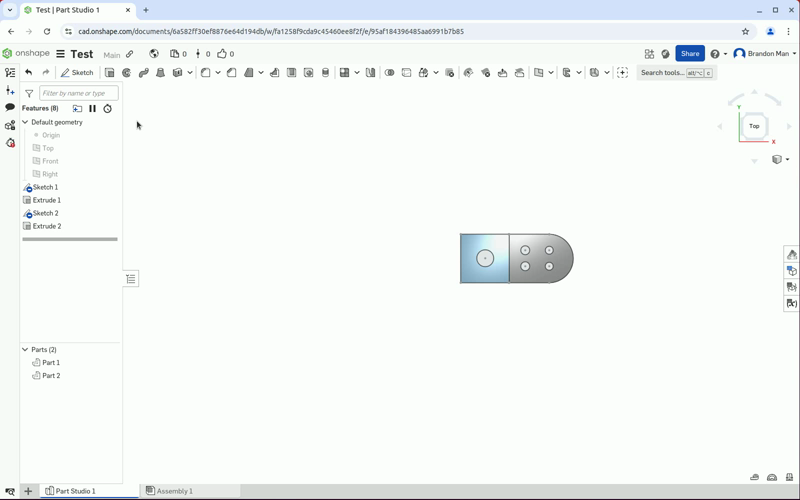
key(shift+7)
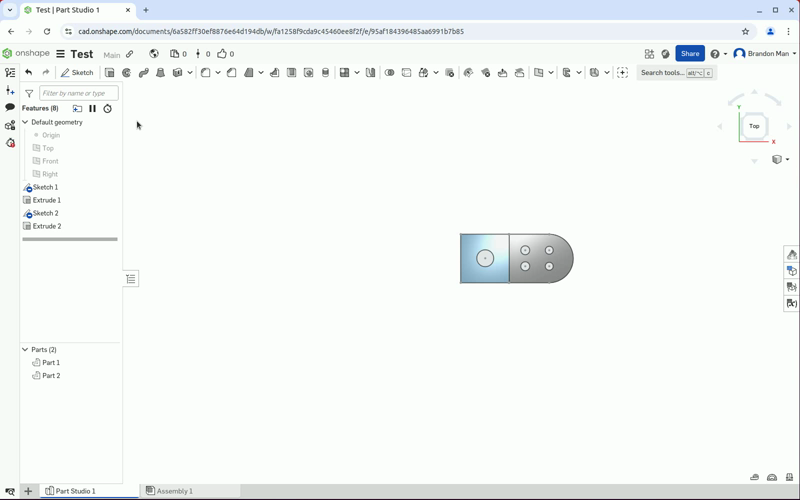
key(up, 3)
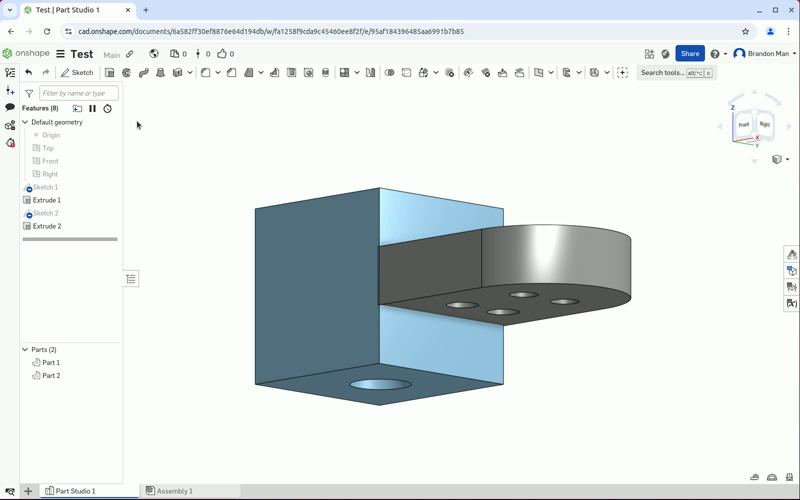
key(left, 3)
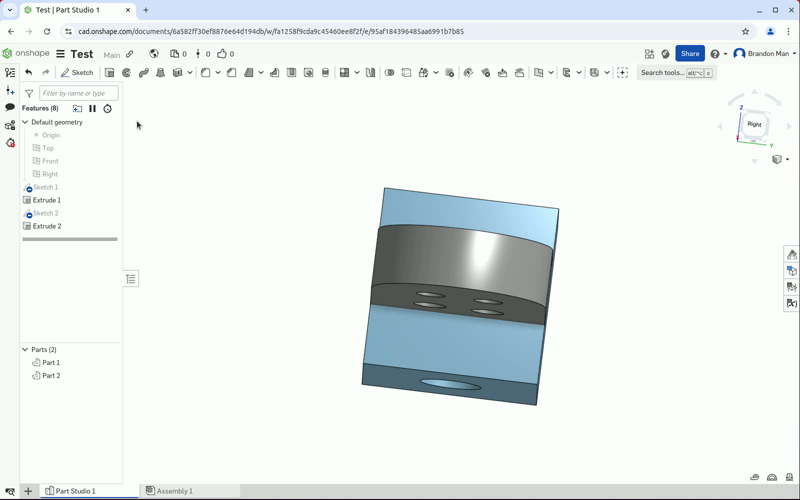
key(right, 3)
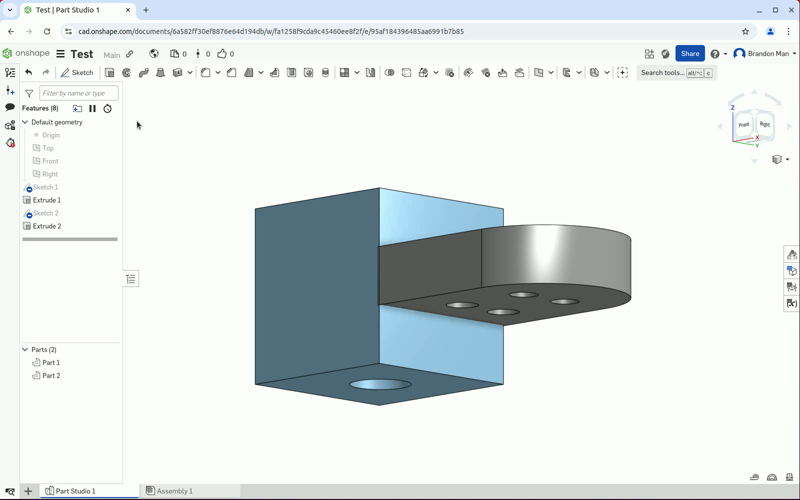
key(down, 3)
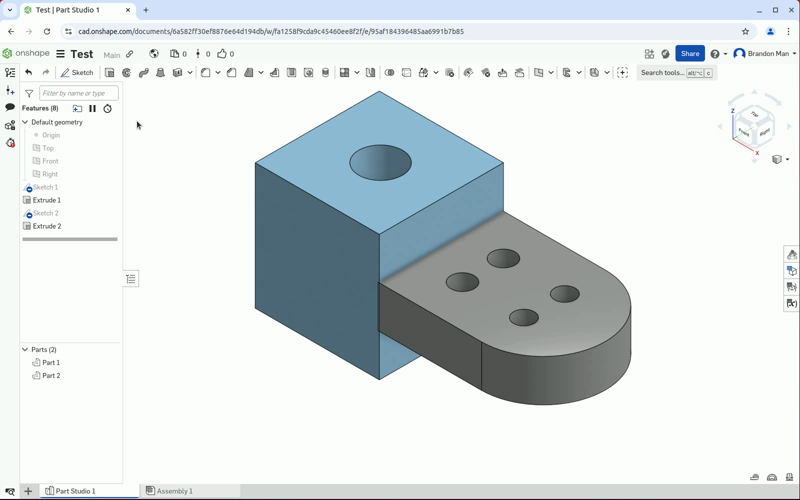
mouse_move(73, 189)
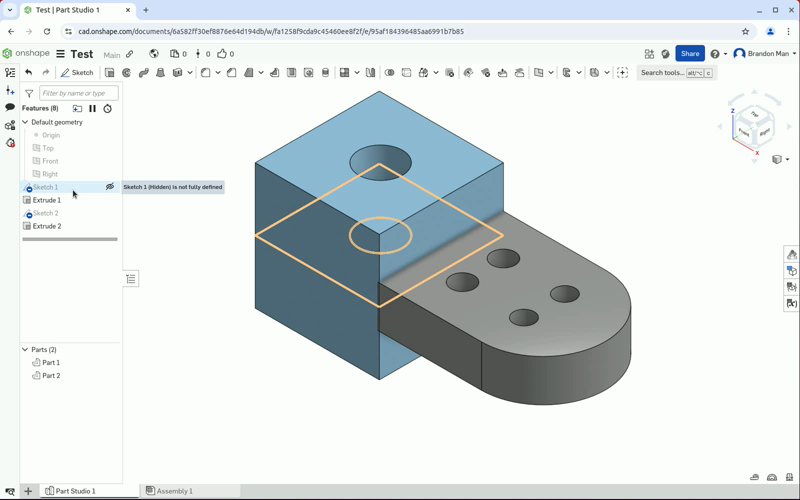
click(73, 189)